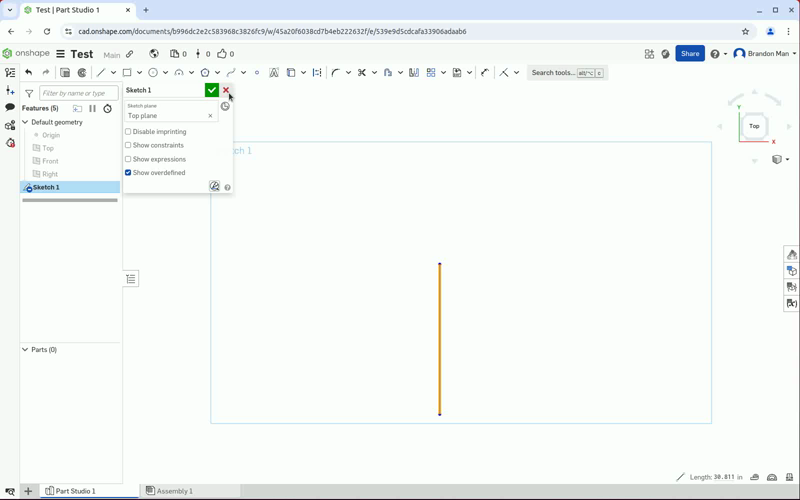
key(shift+h)
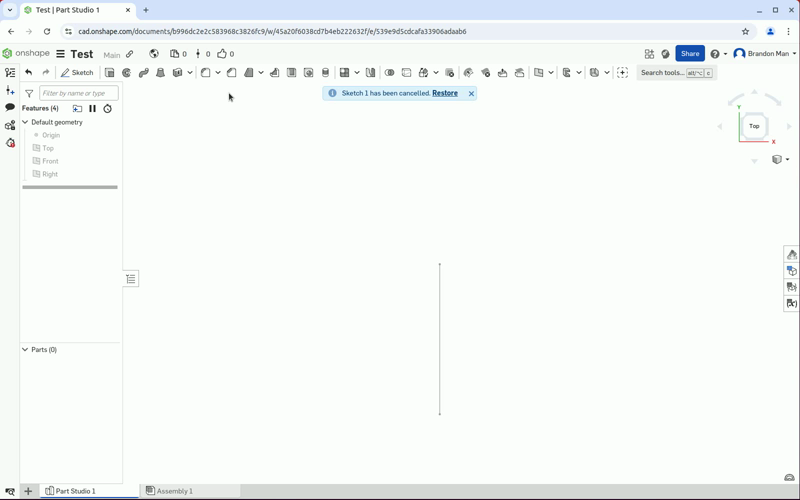
mouse_move(73, 352)
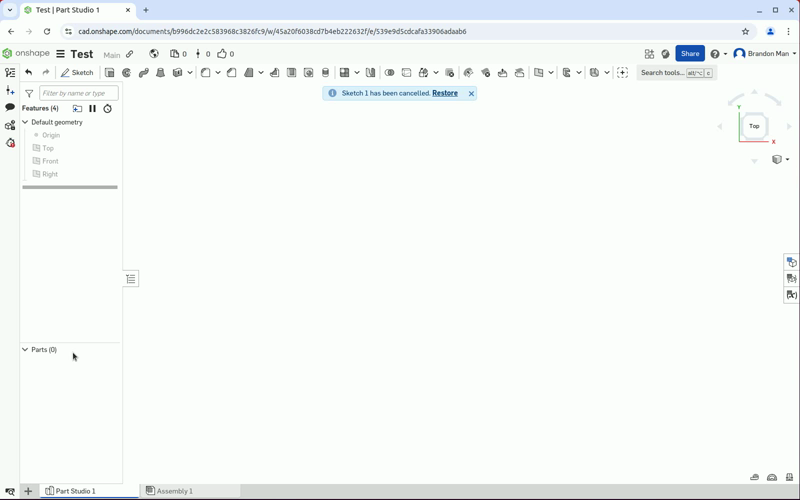
key(y)
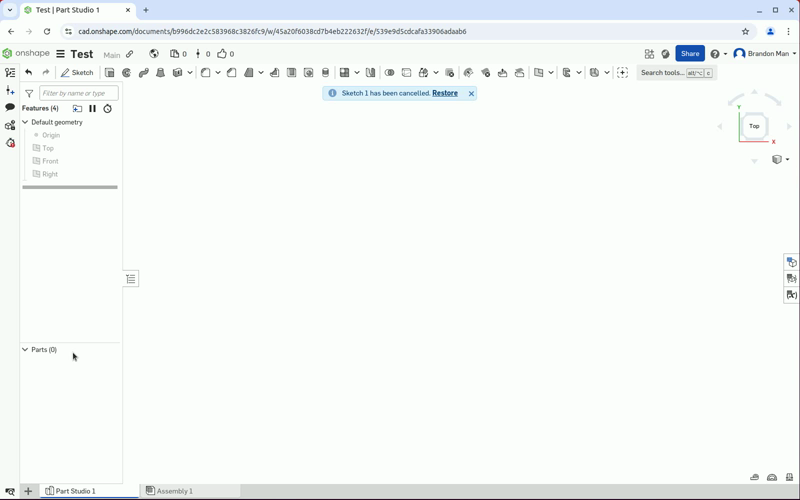
key(shift+p)
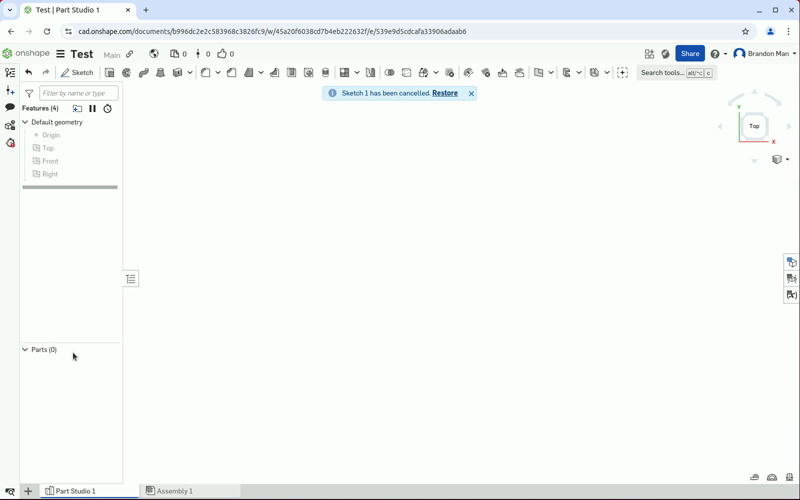
key(space)
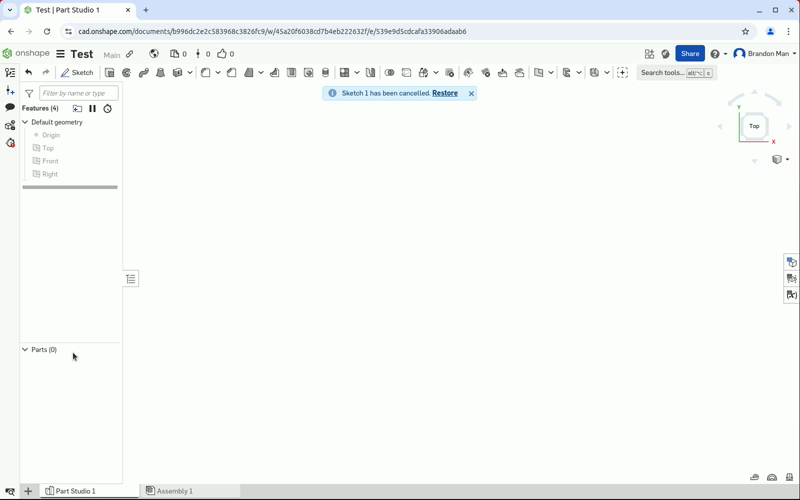
key_down(shift)
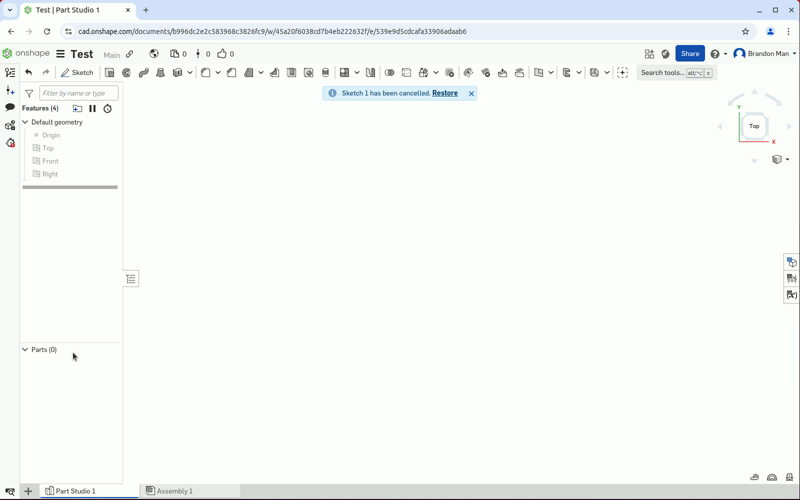
key(up)
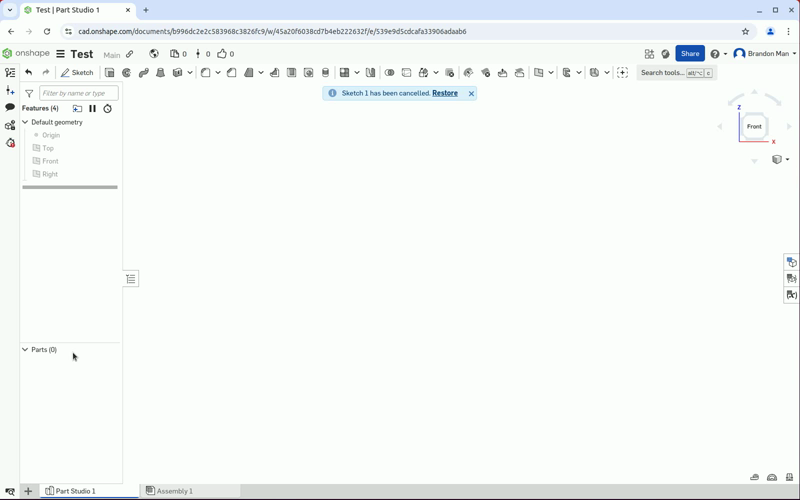
key_up(shift)
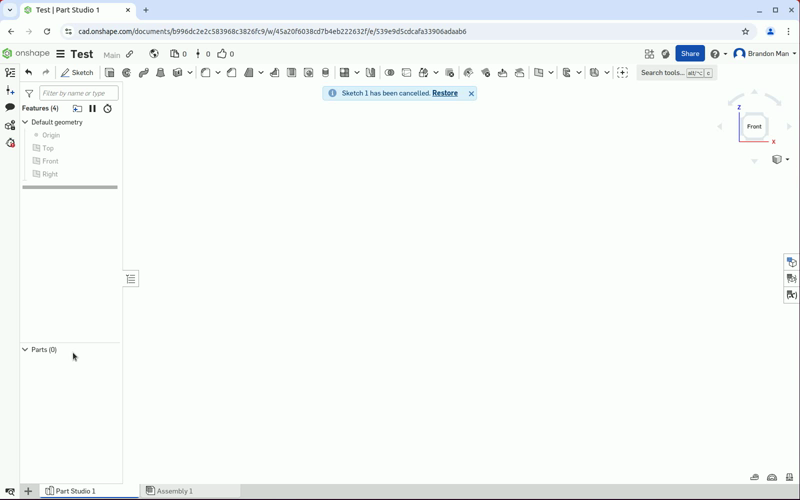
mouse_move(73, 352)
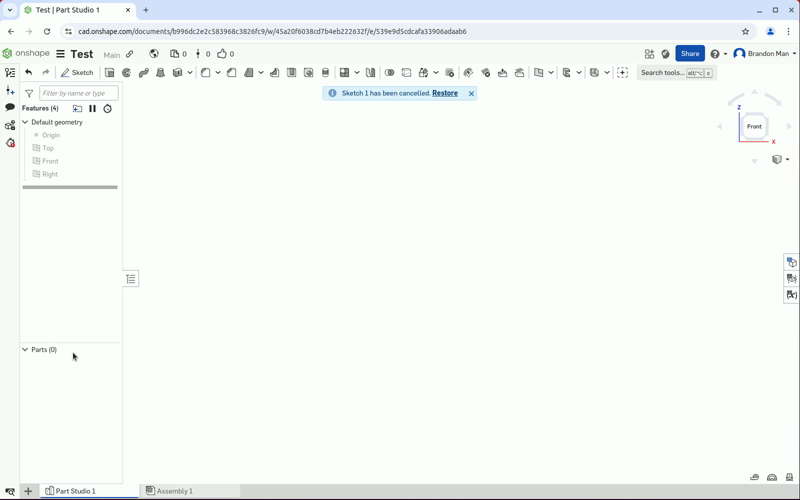
key(shift+y)
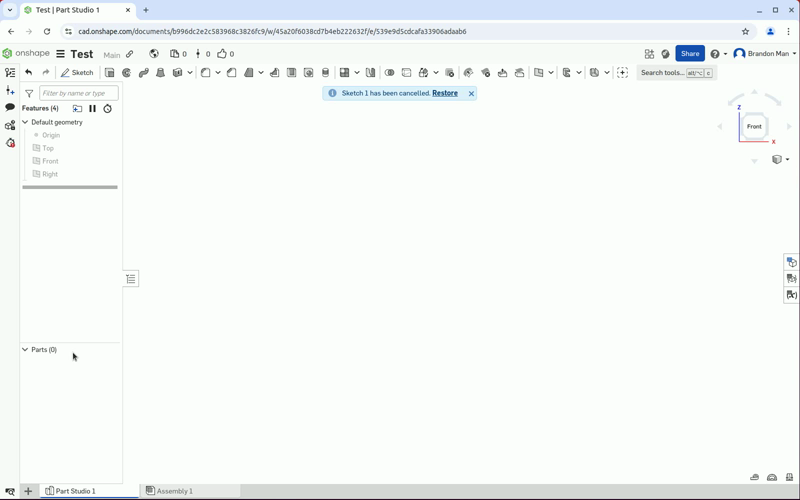
key(shift+s)
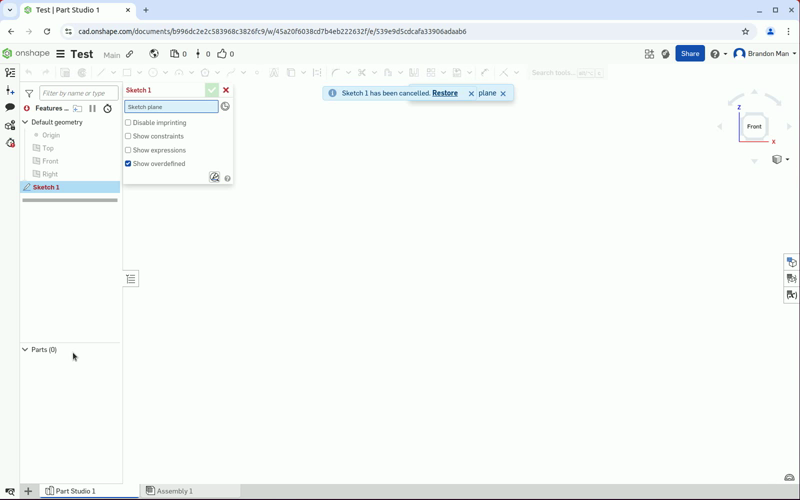
mouse_move(73, 163)
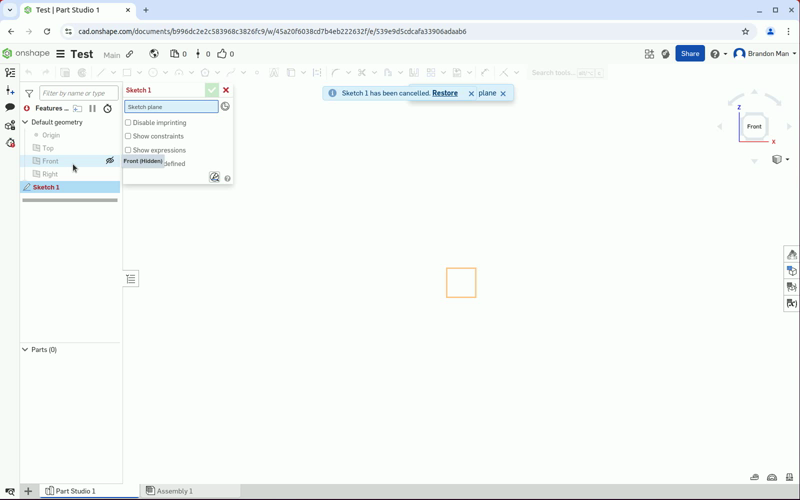
click(73, 163)
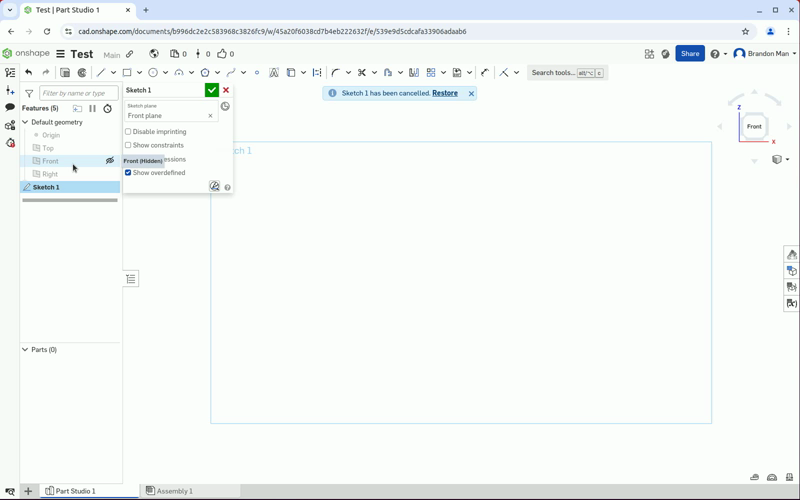
mouse_move(73, 352)
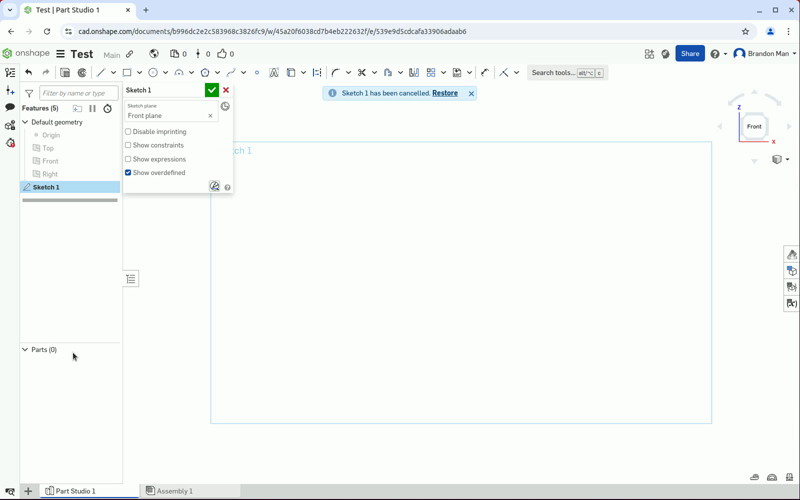
key(y)
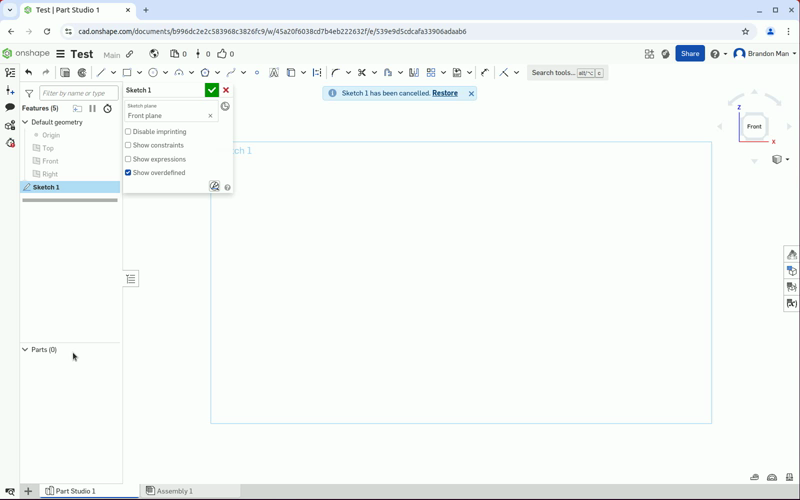
key(l)
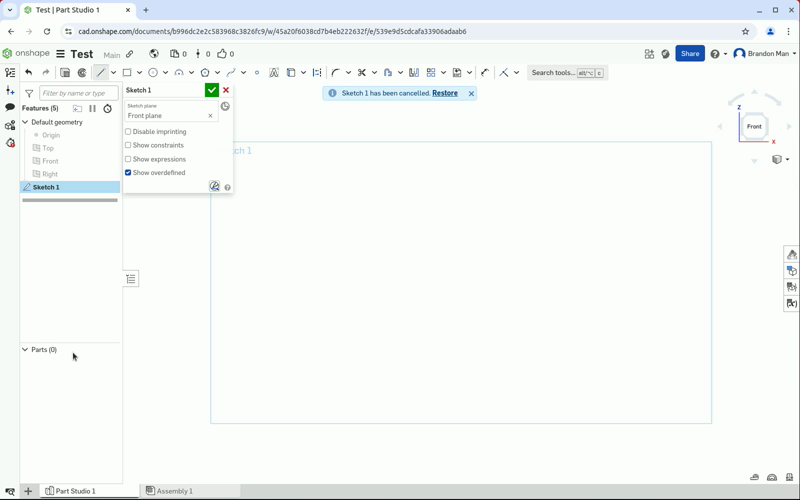
key_down(shift)
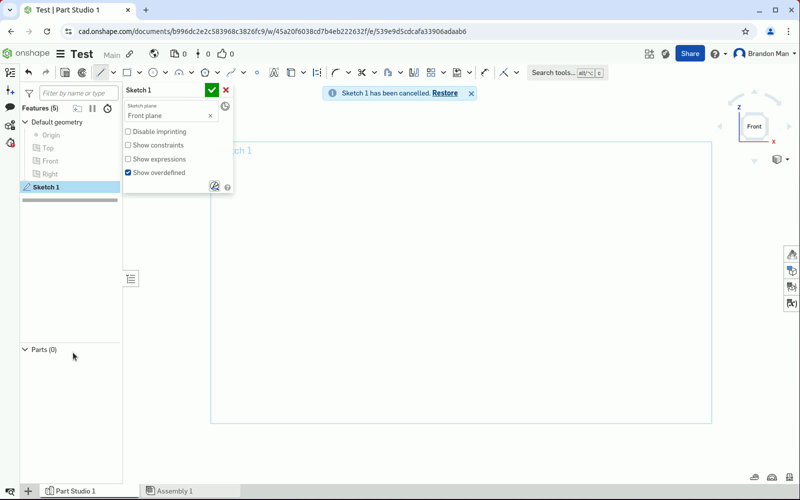
mouse_move(388, 353)
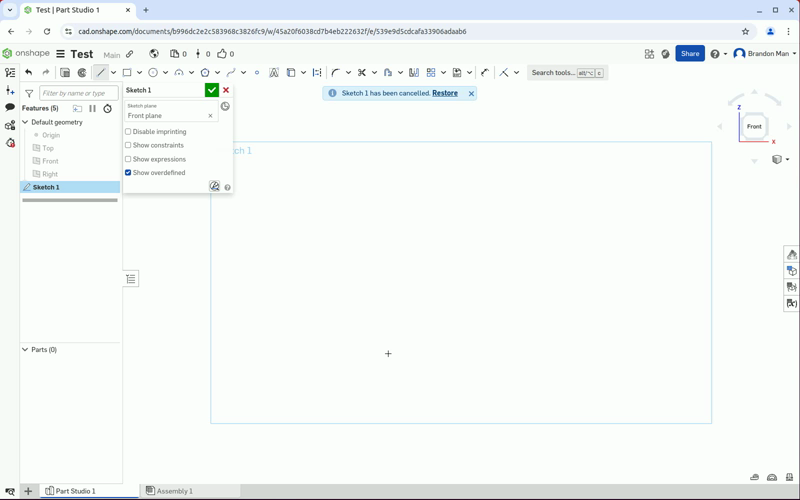
click(388, 353)
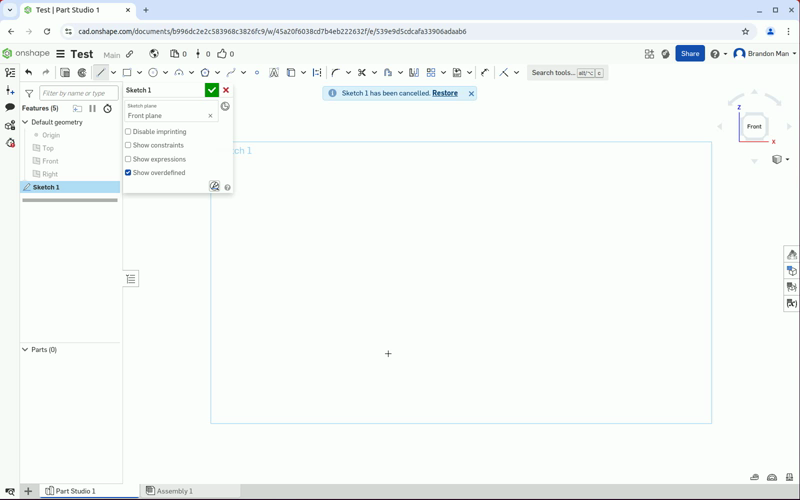
key_up(shift)
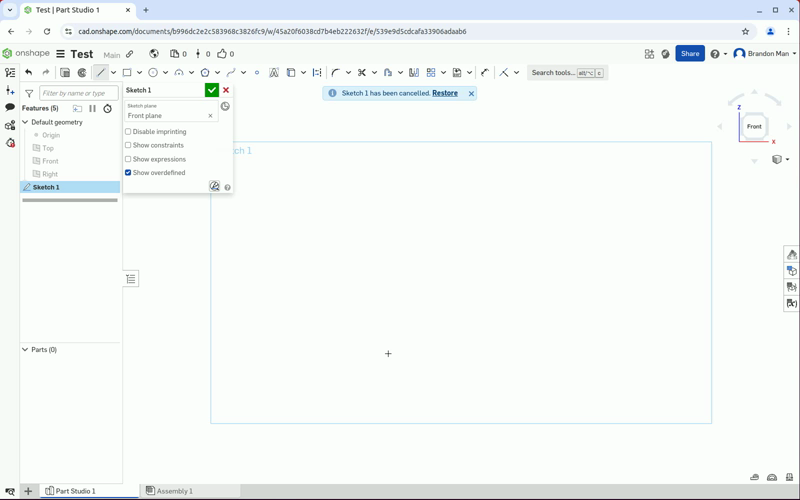
key_down(shift)
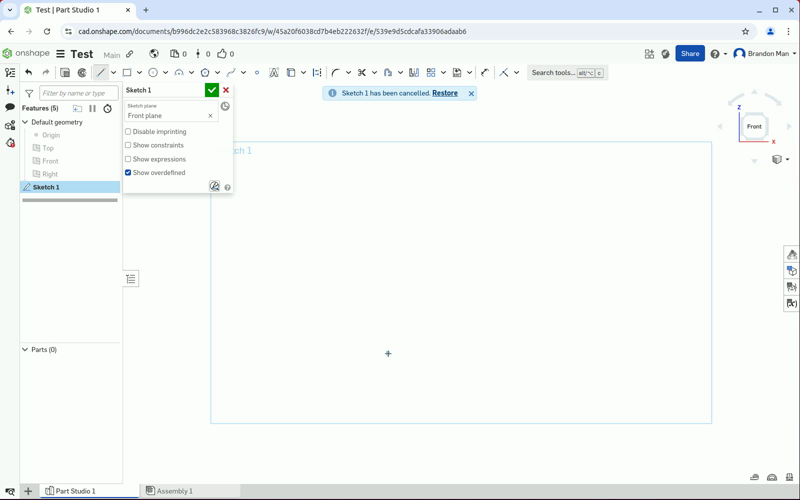
mouse_move(533, 353)
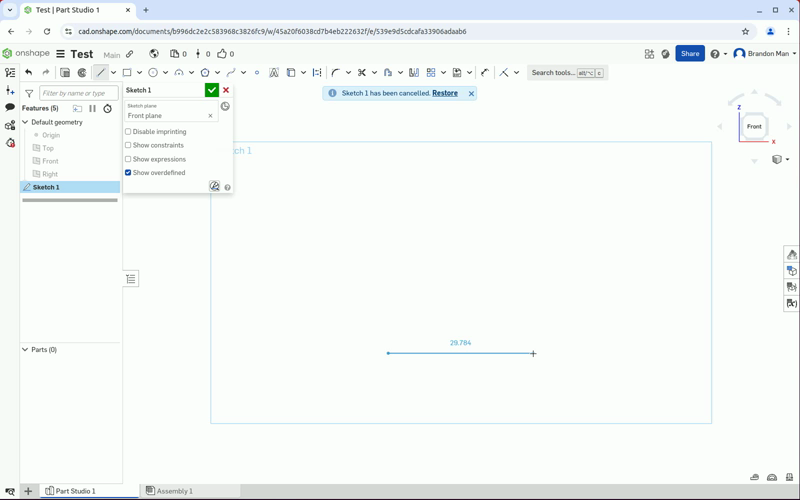
click(533, 353)
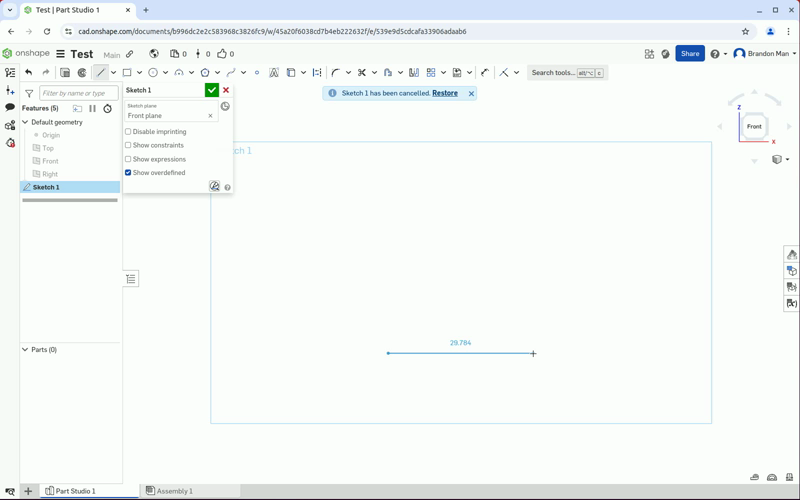
key_up(shift)
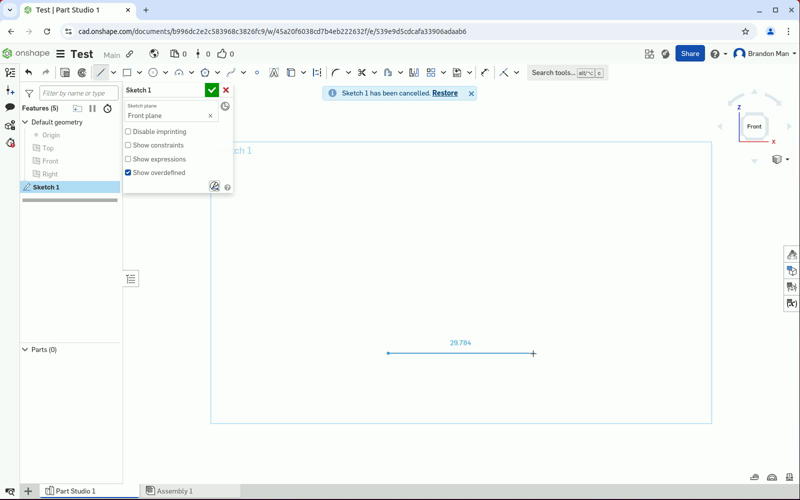
key_down(shift)
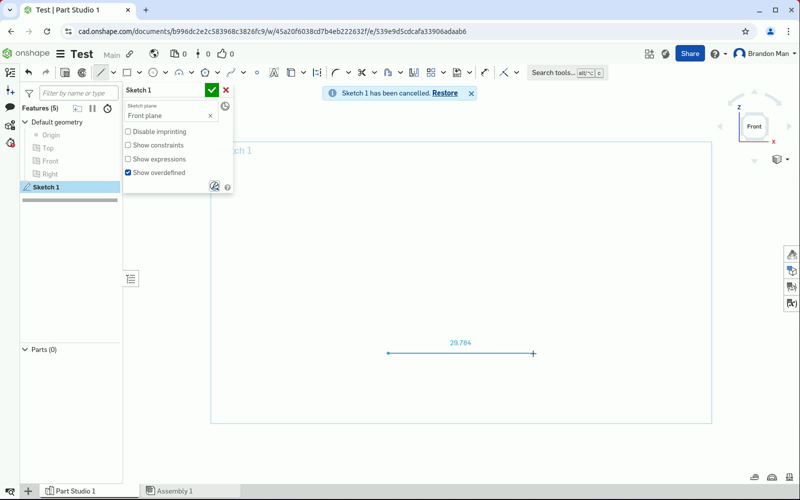
mouse_move(533, 211)
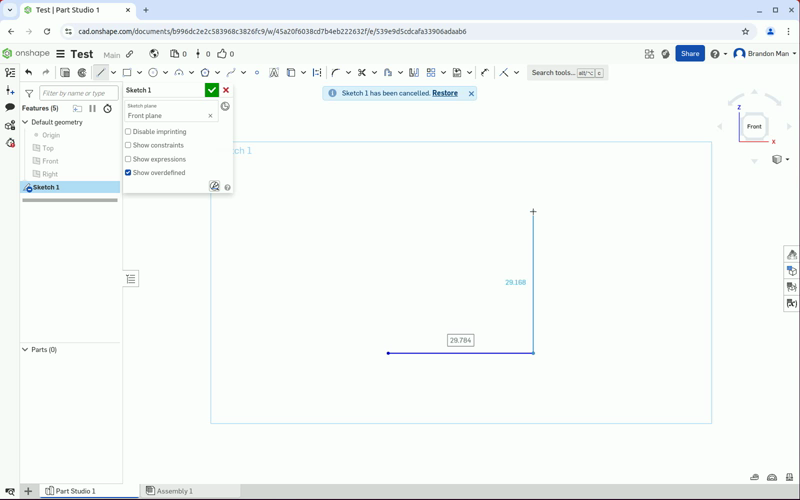
click(533, 211)
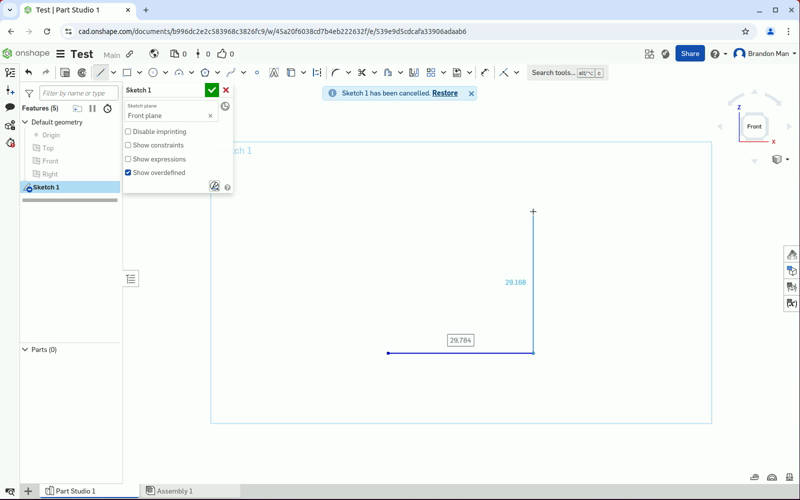
key_up(shift)
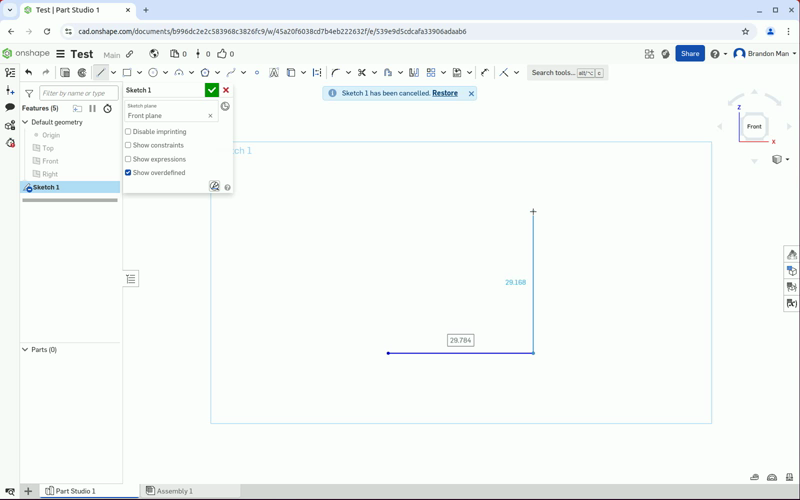
key_down(shift)
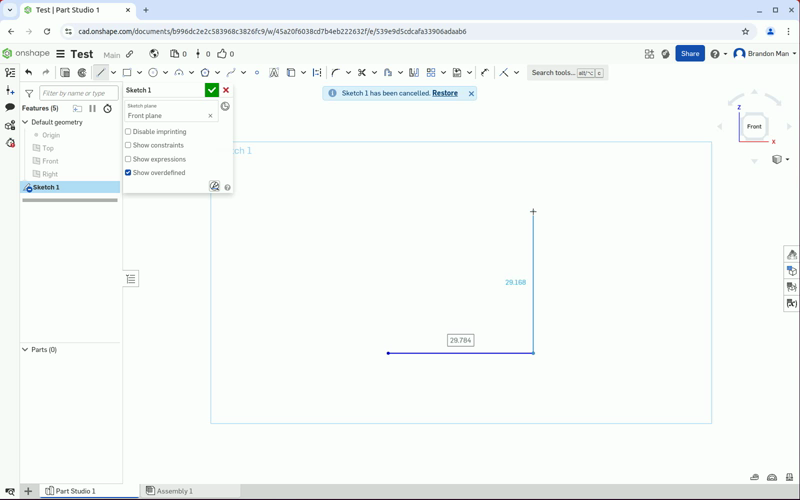
mouse_move(388, 211)
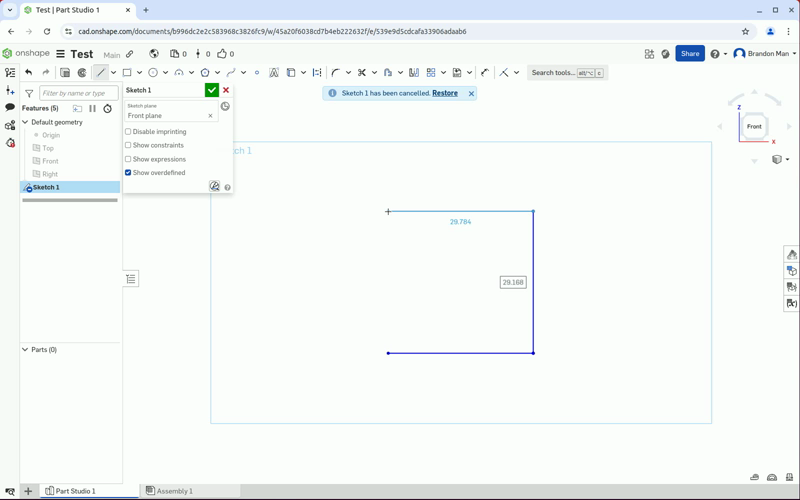
click(388, 211)
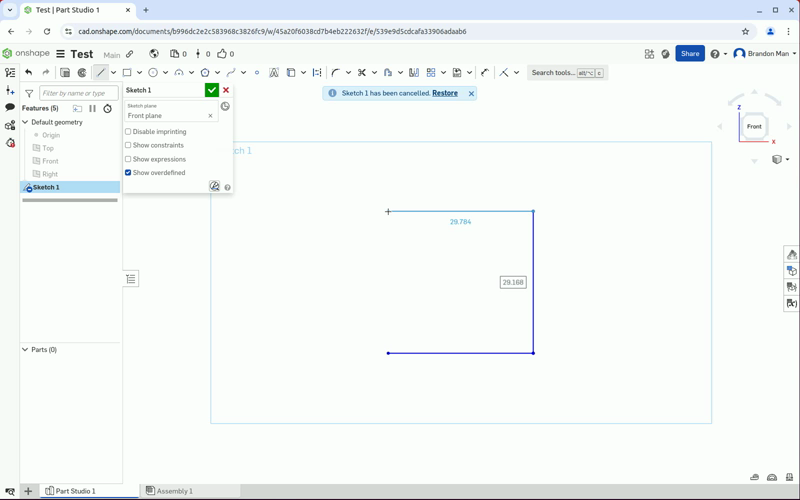
key_up(shift)
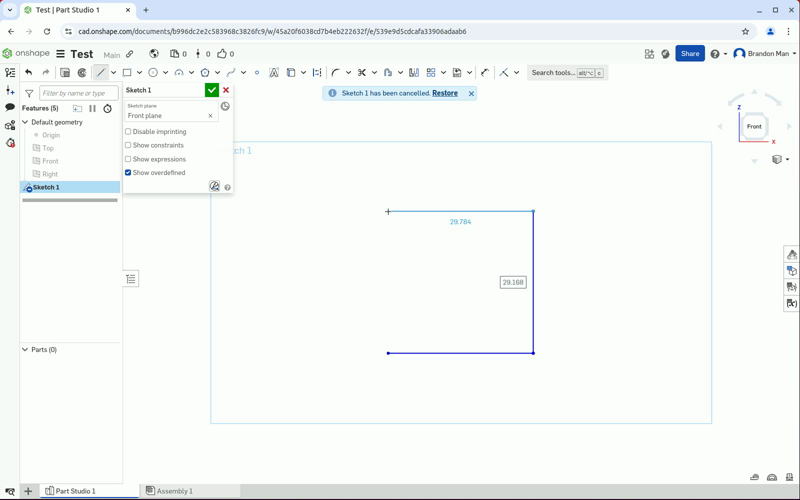
key_down(shift)
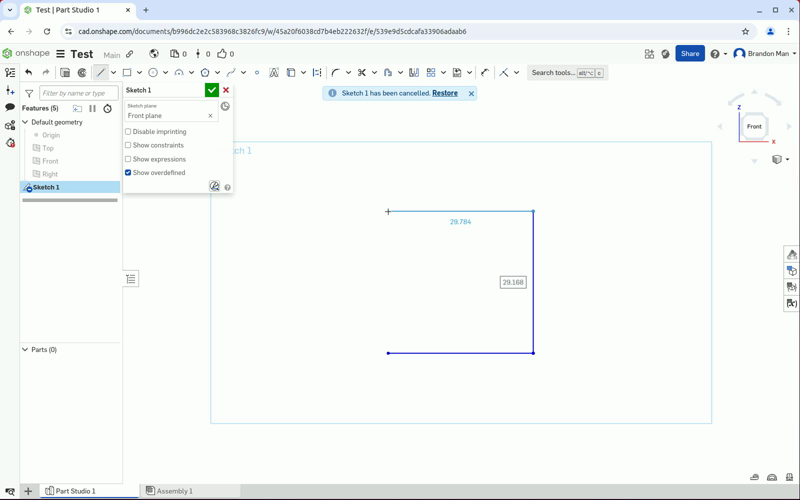
mouse_move(388, 353)
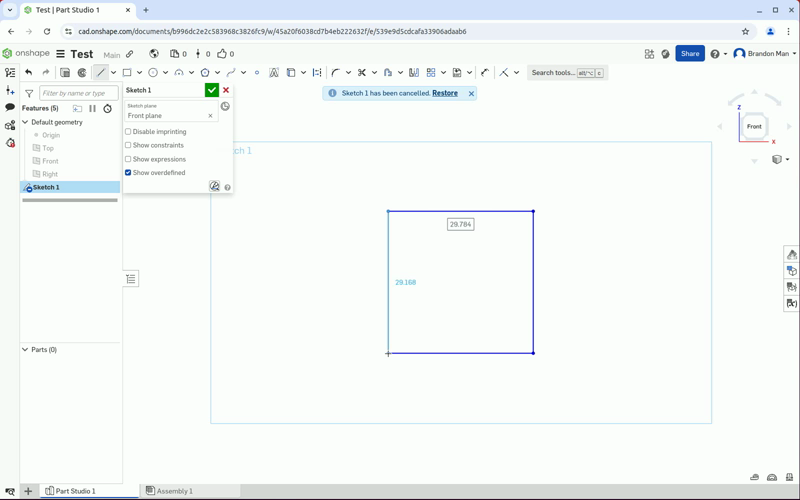
key_up(shift)
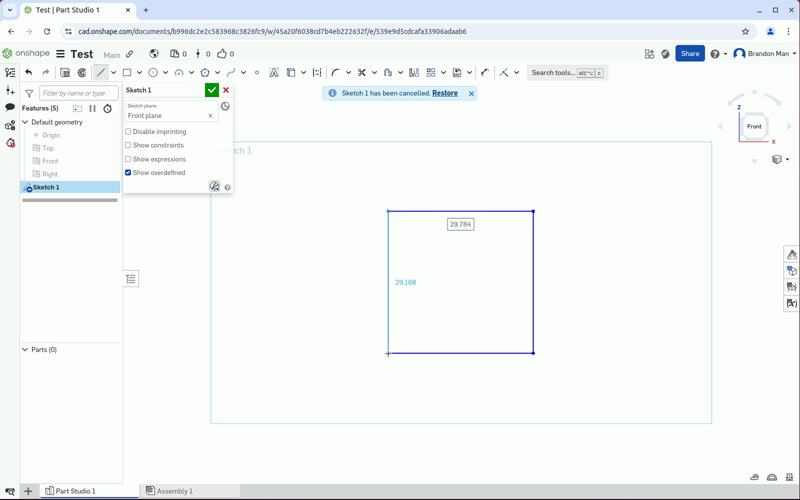
click(388, 353)
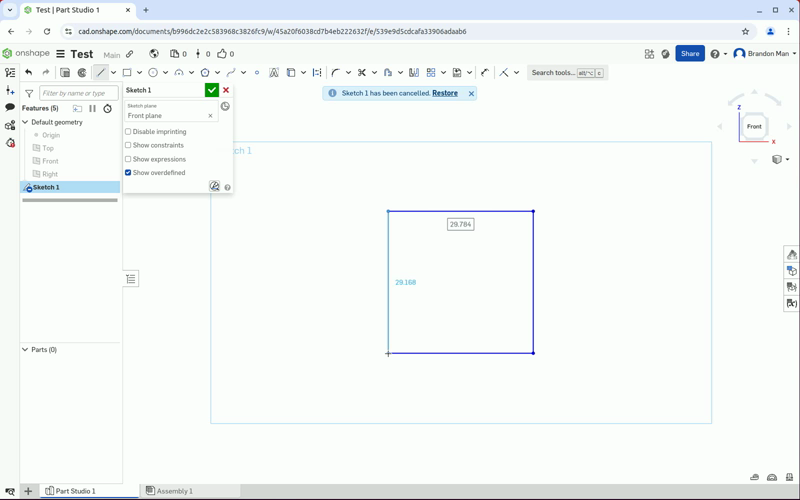
key(esc)
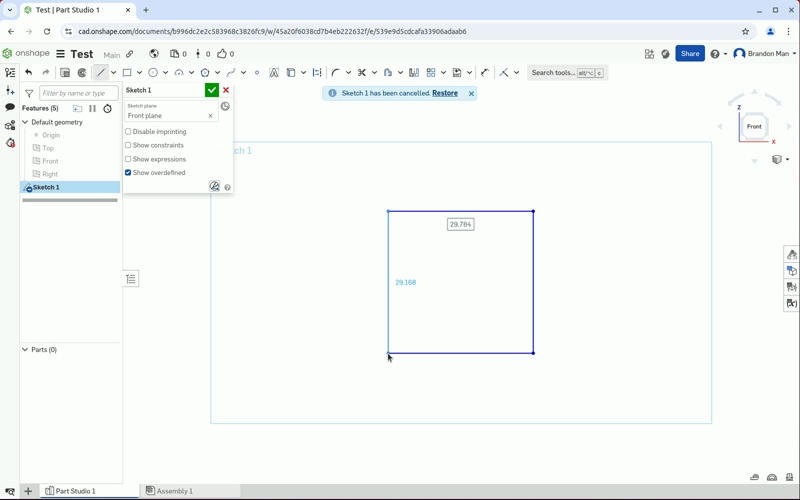
key(l)
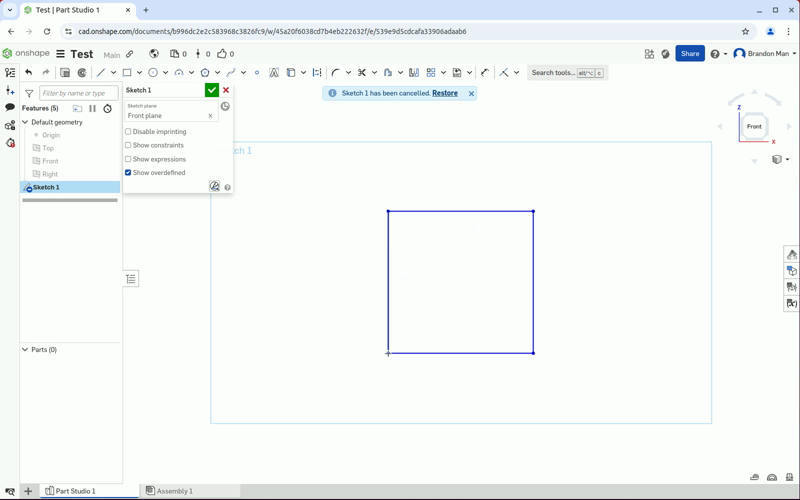
key_down(shift)
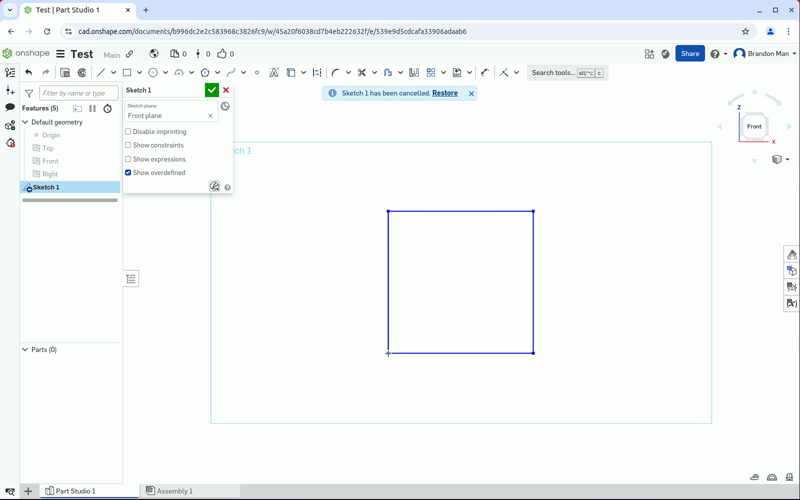
mouse_move(395, 345)
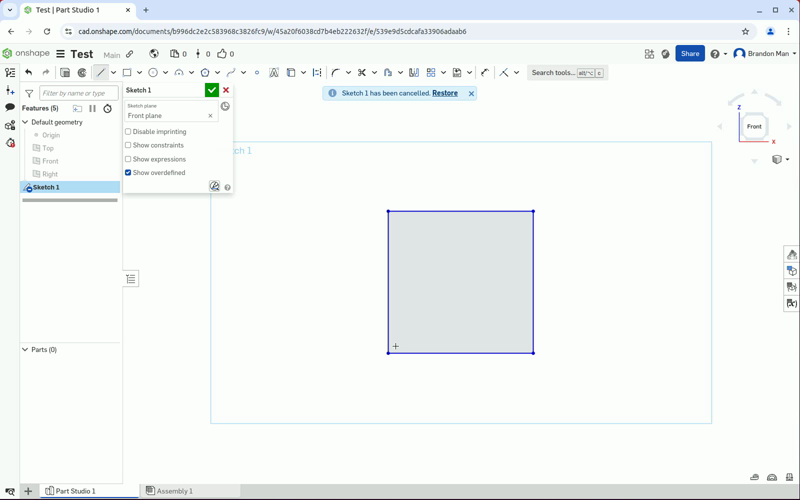
click(395, 345)
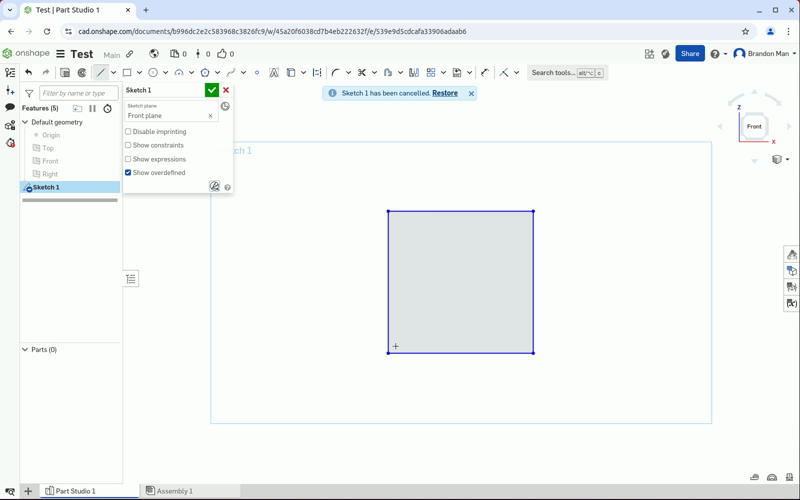
key_up(shift)
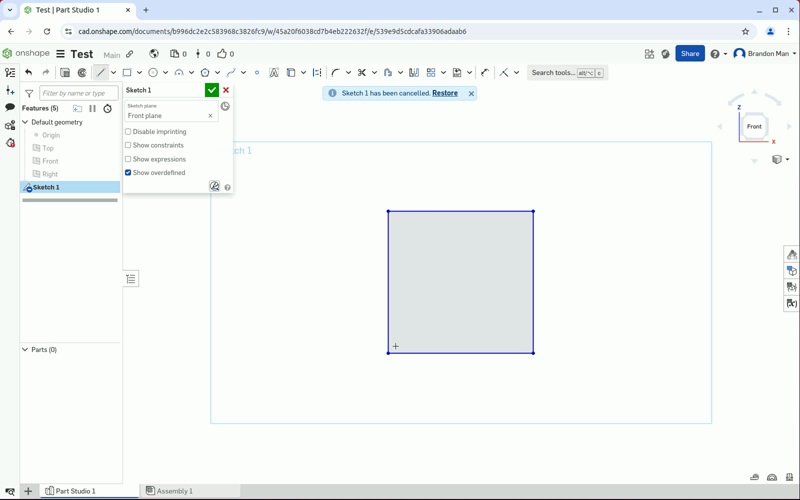
key_down(shift)
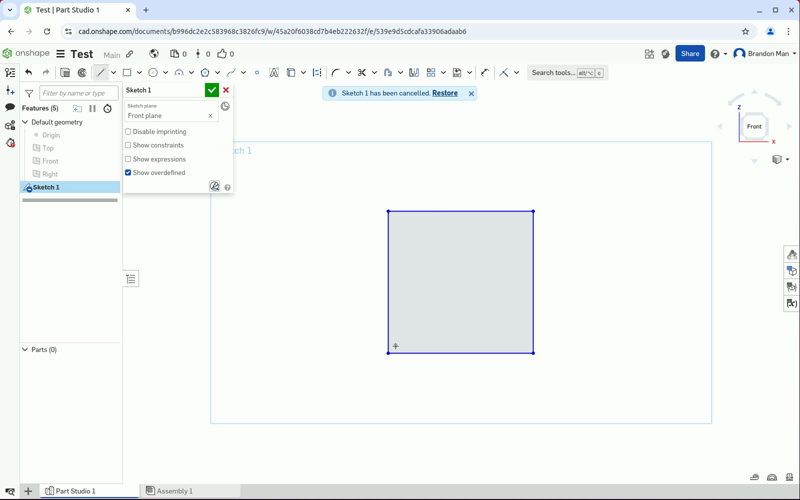
mouse_move(525, 345)
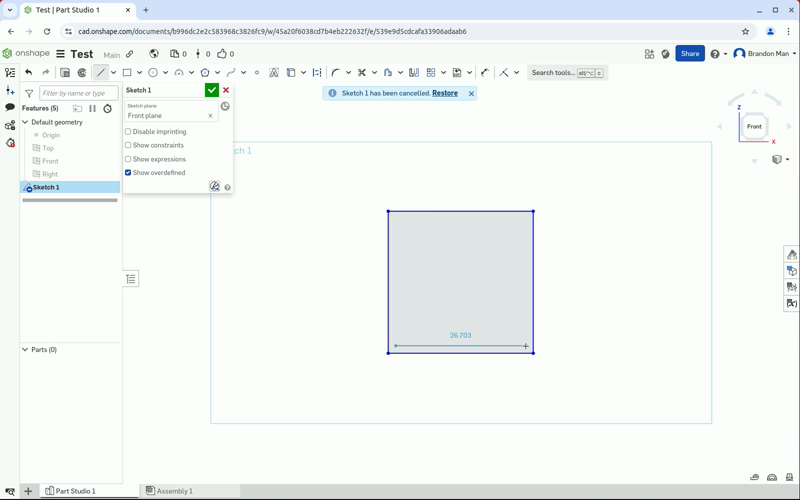
click(525, 345)
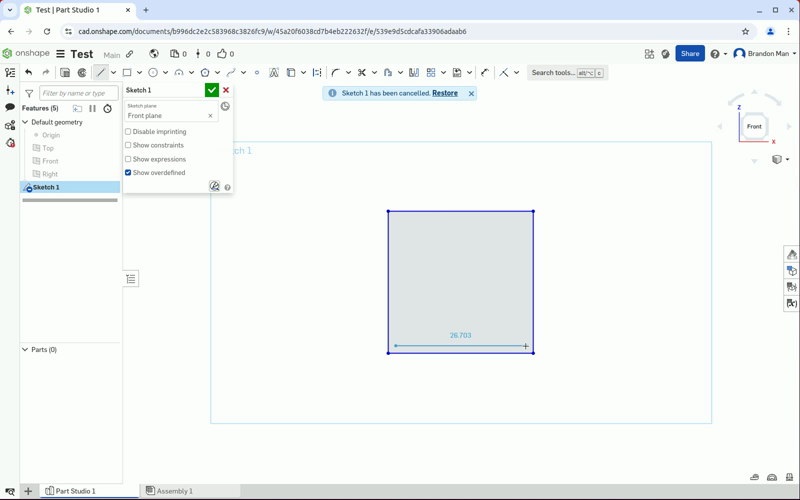
key_up(shift)
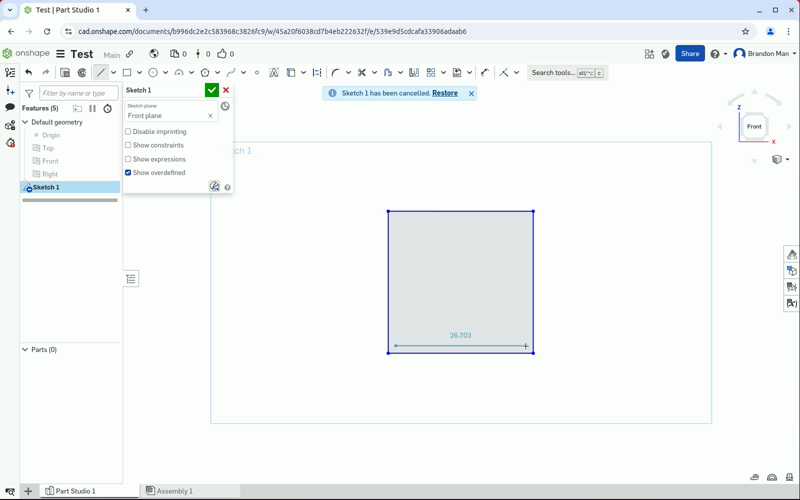
key_down(shift)
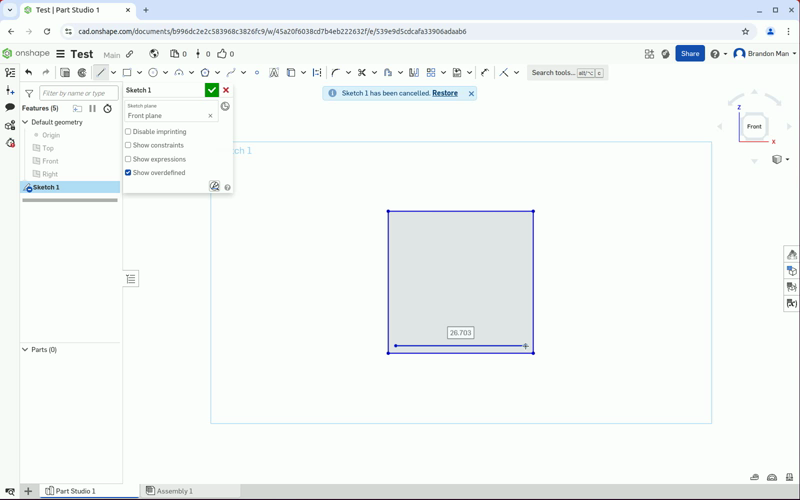
mouse_move(525, 219)
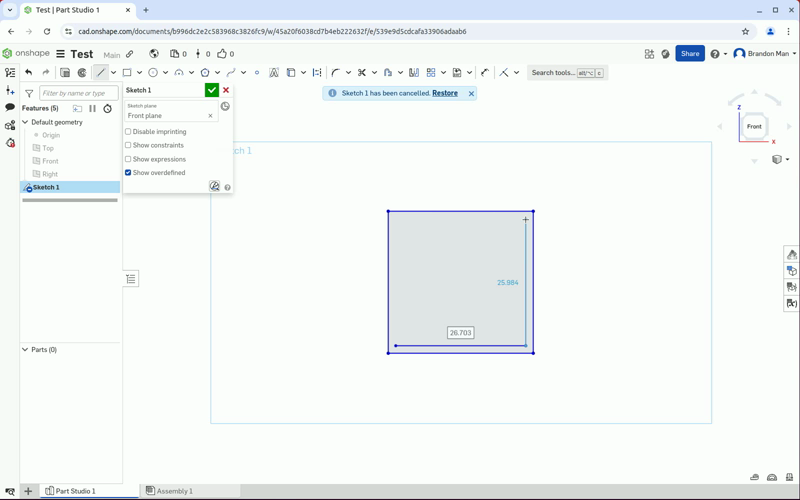
click(525, 219)
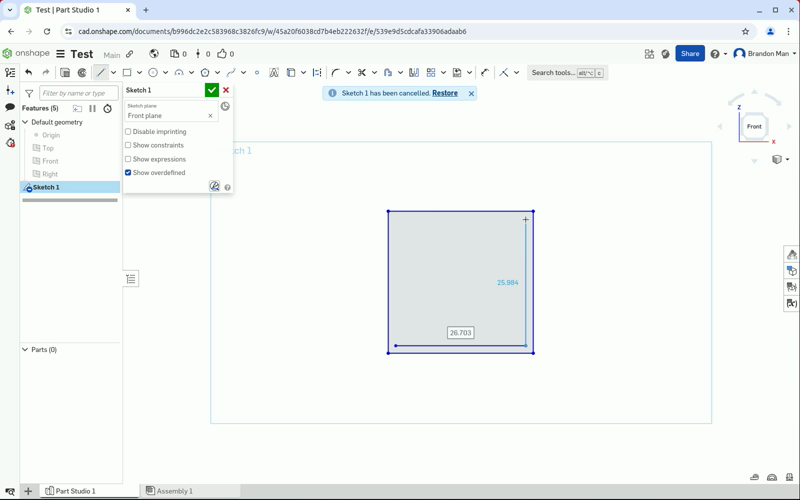
key_up(shift)
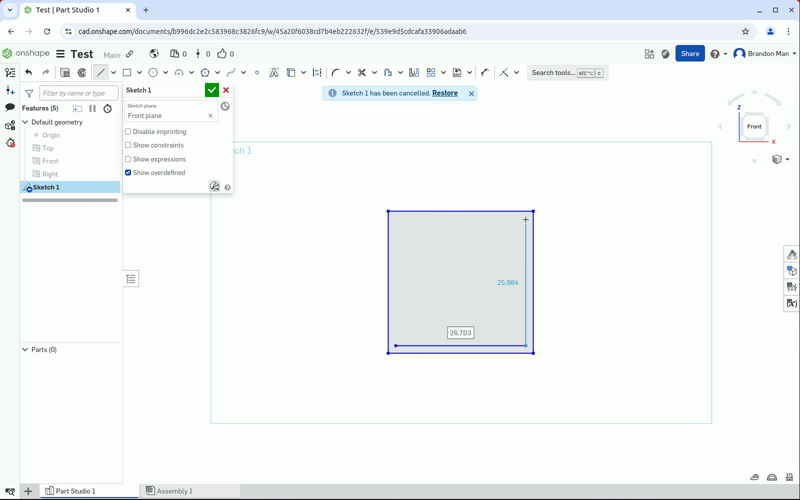
key_down(shift)
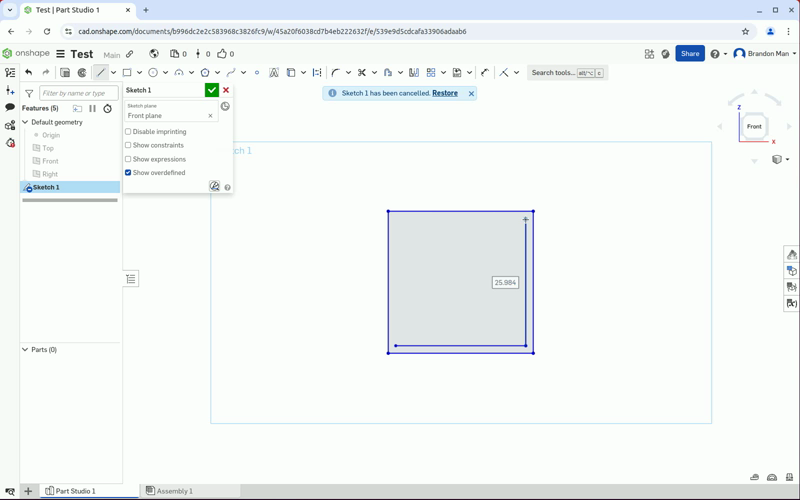
mouse_move(395, 219)
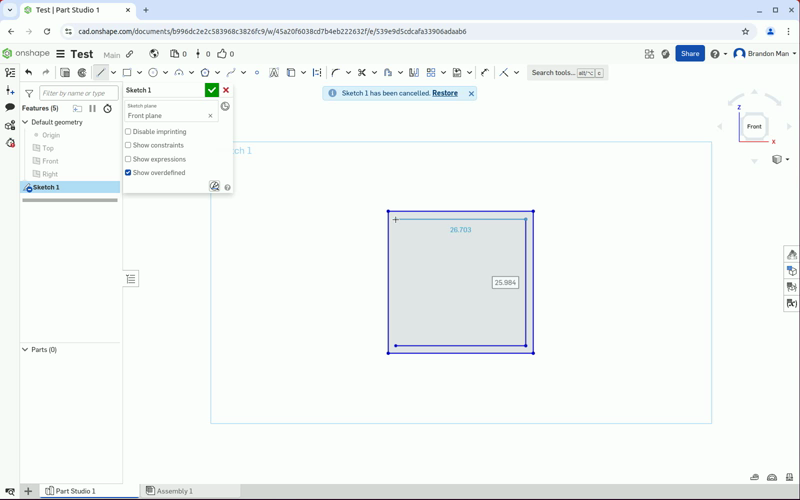
click(395, 219)
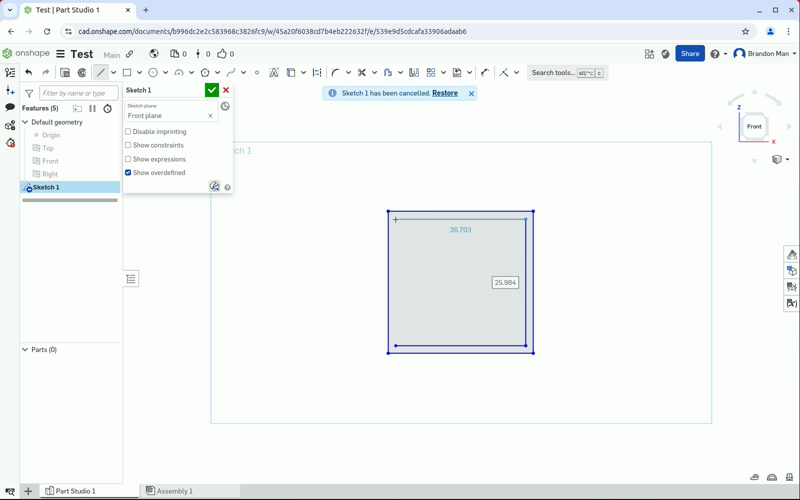
key_up(shift)
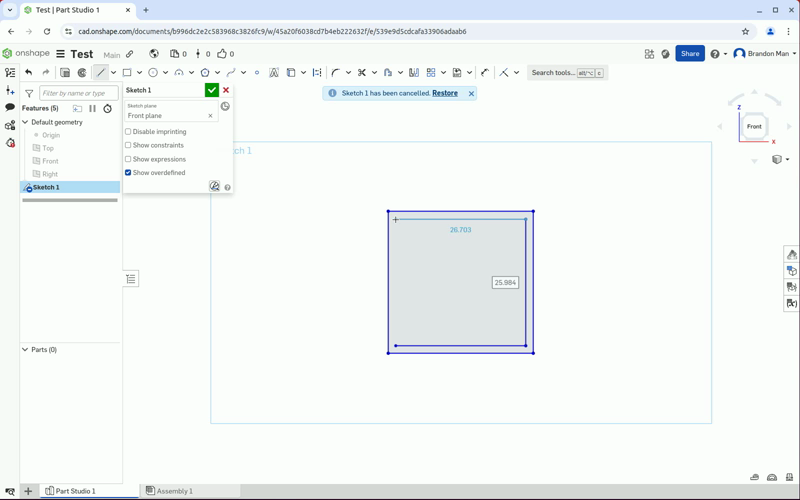
key_down(shift)
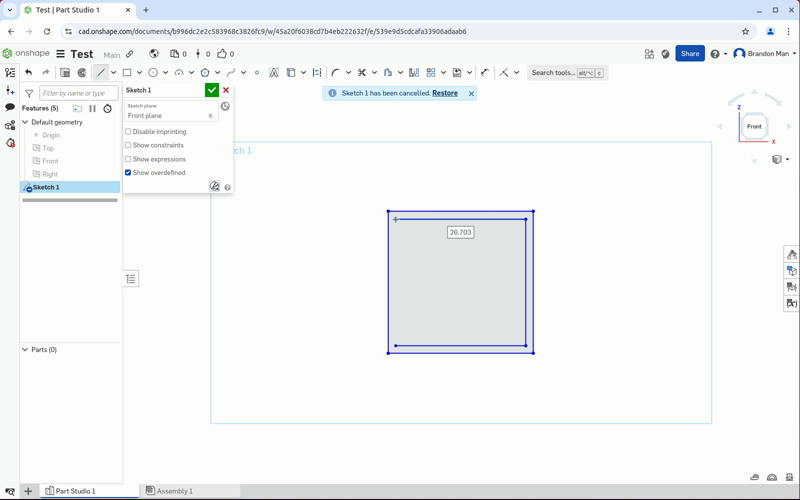
mouse_move(395, 345)
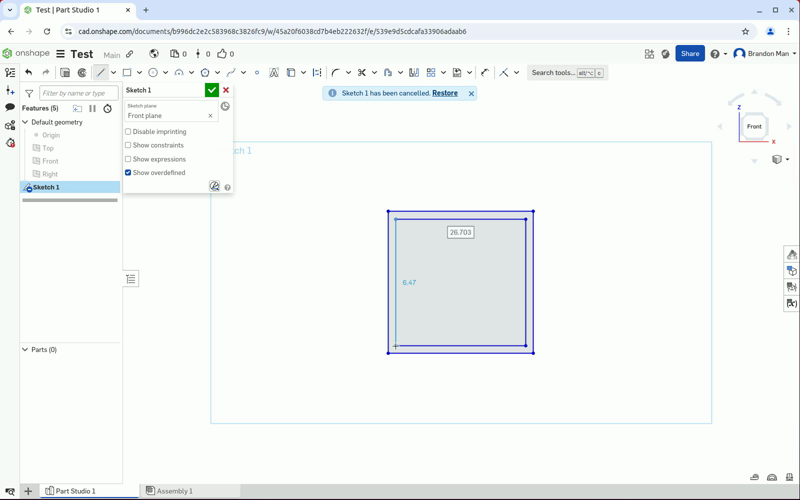
key_up(shift)
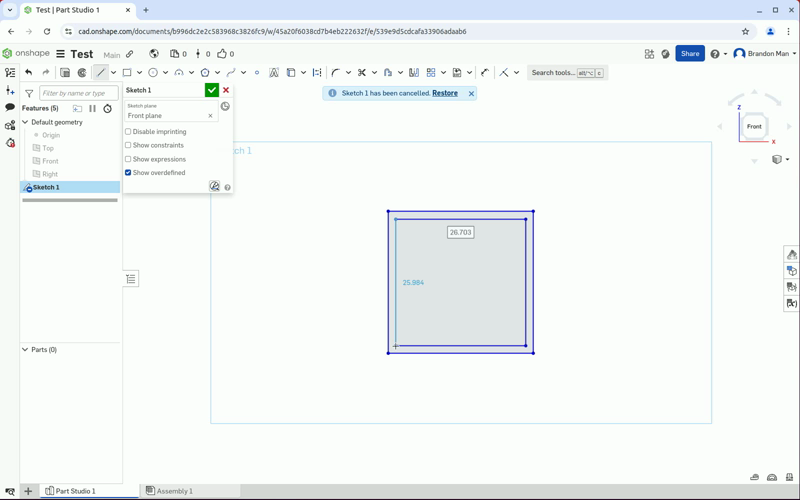
click(395, 345)
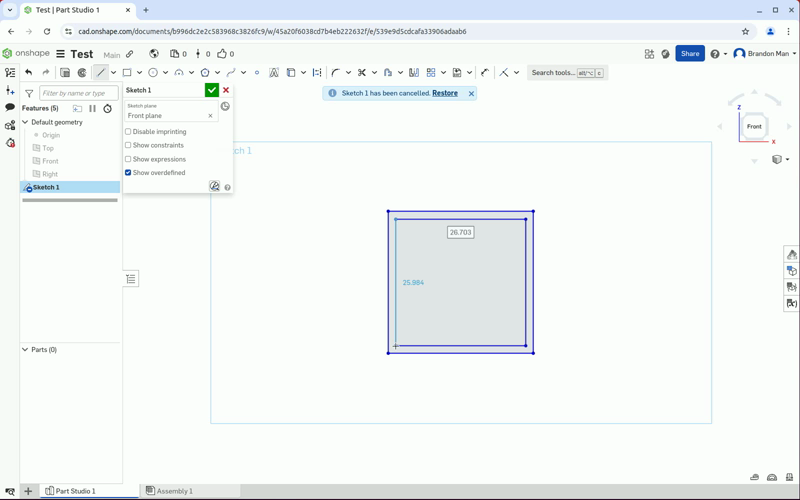
key(esc)
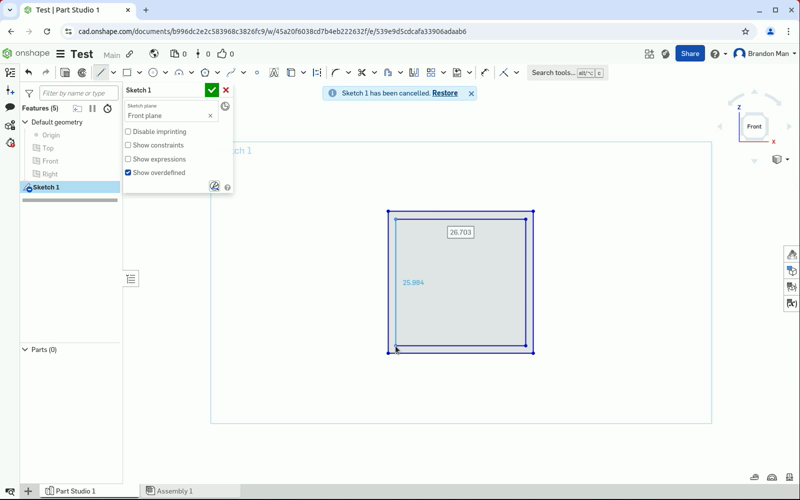
mouse_move(529, 287)
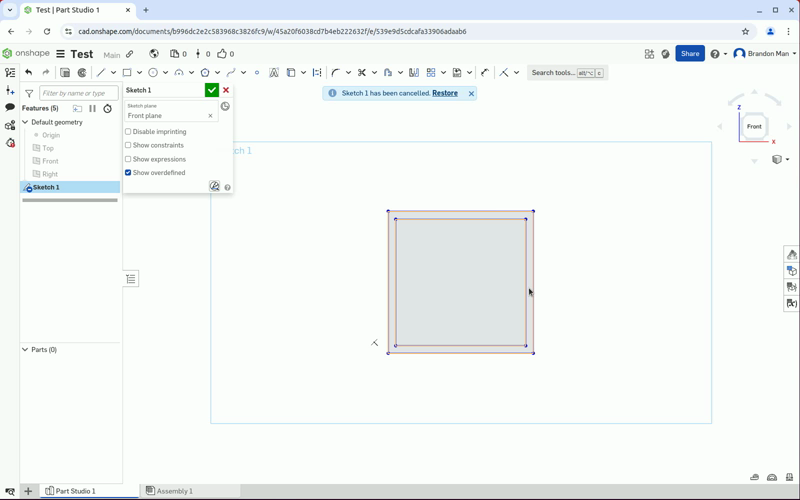
click(529, 287)
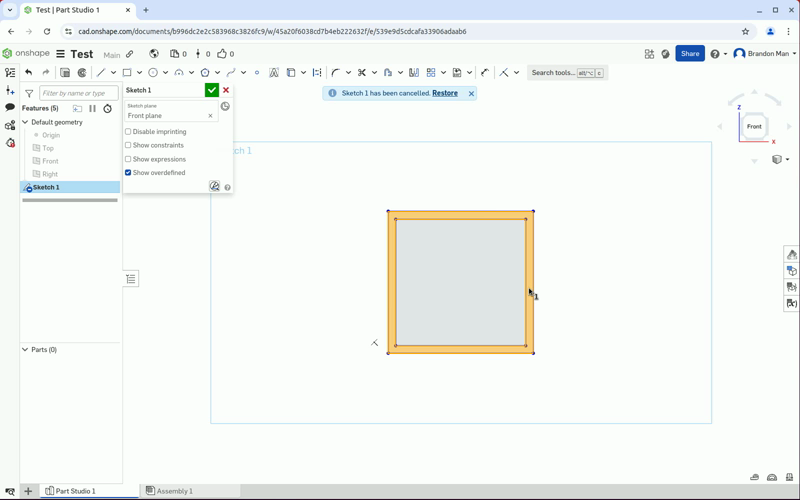
mouse_move(73, 352)
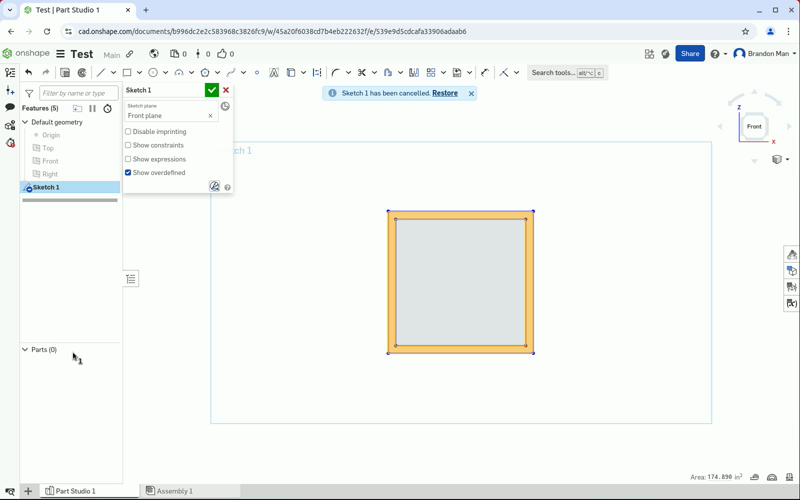
key(shift+y)
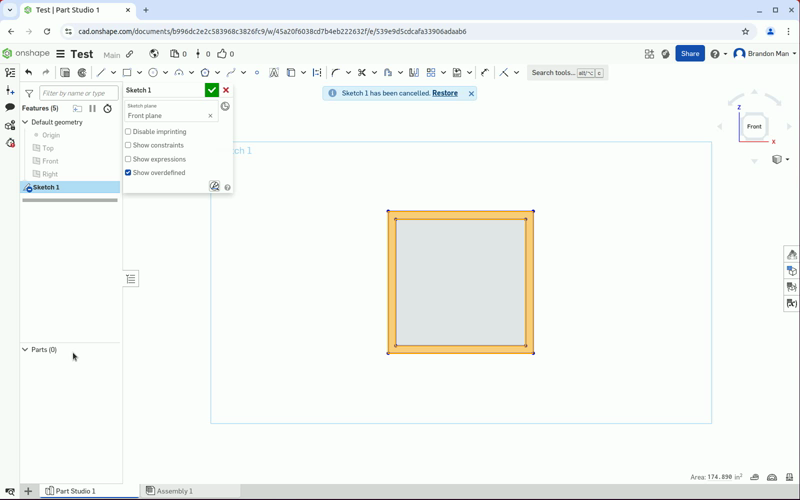
key(shift+e)
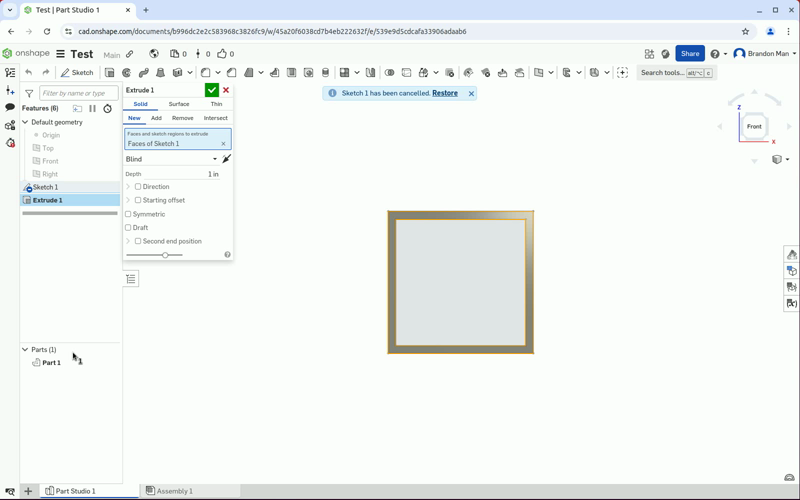
mouse_move(143, 106)
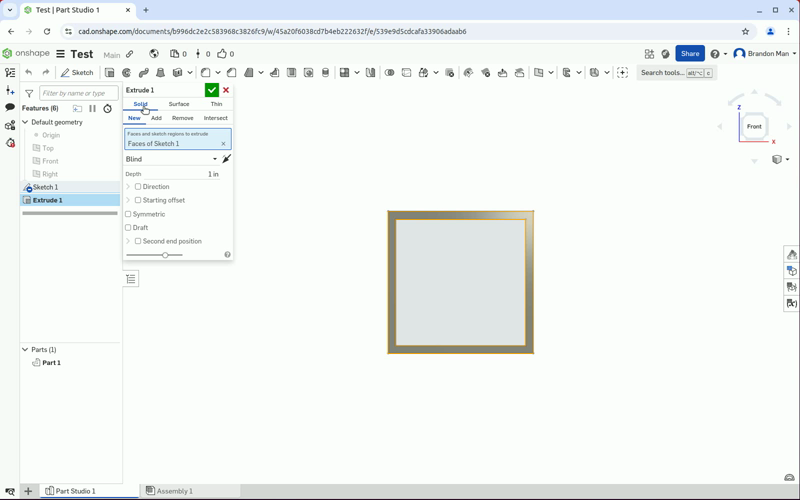
click(143, 106)
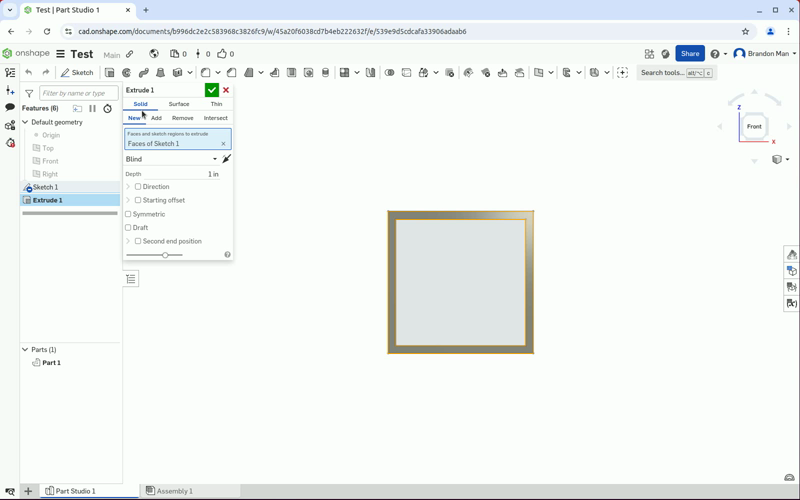
mouse_move(137, 120)
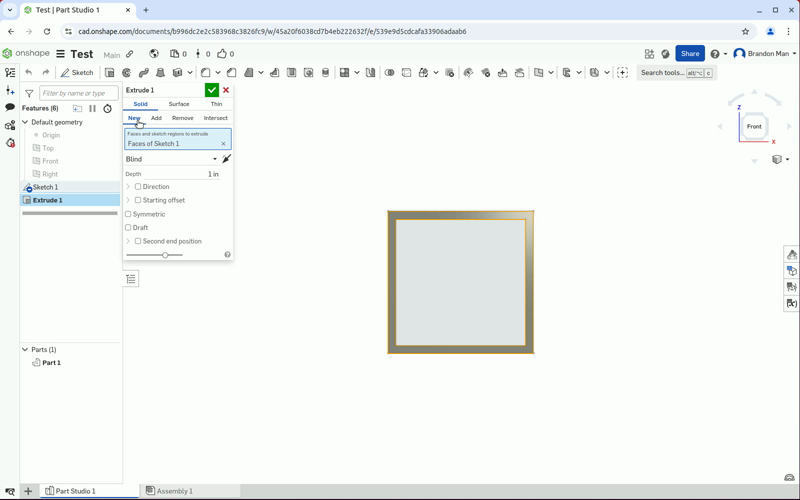
click(137, 120)
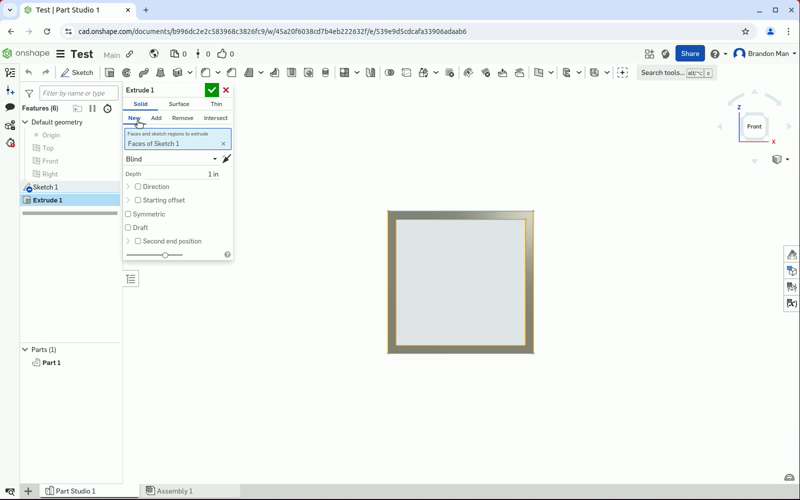
key(tab, 4)
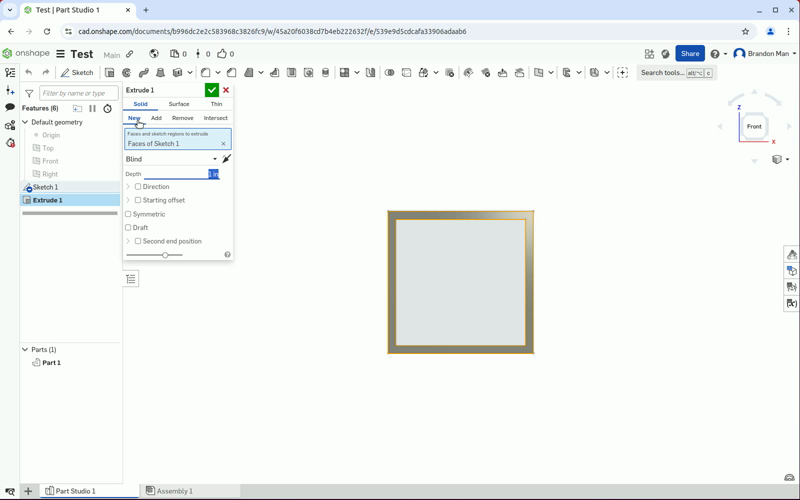
text(-23.108)
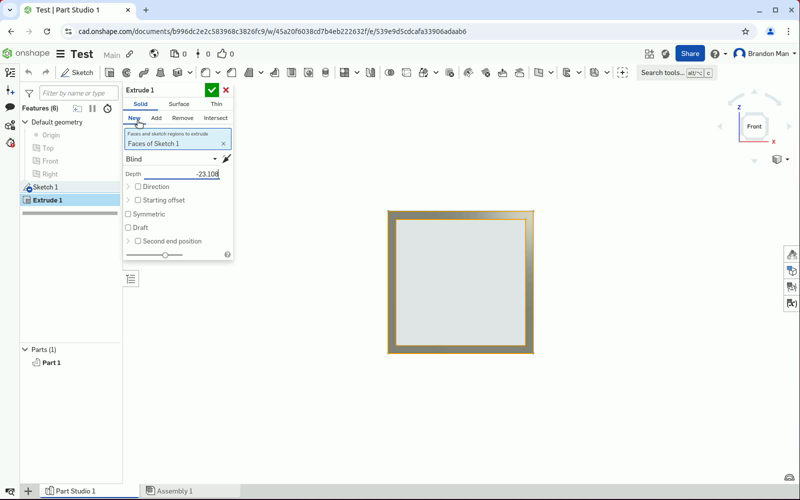
key(enter)
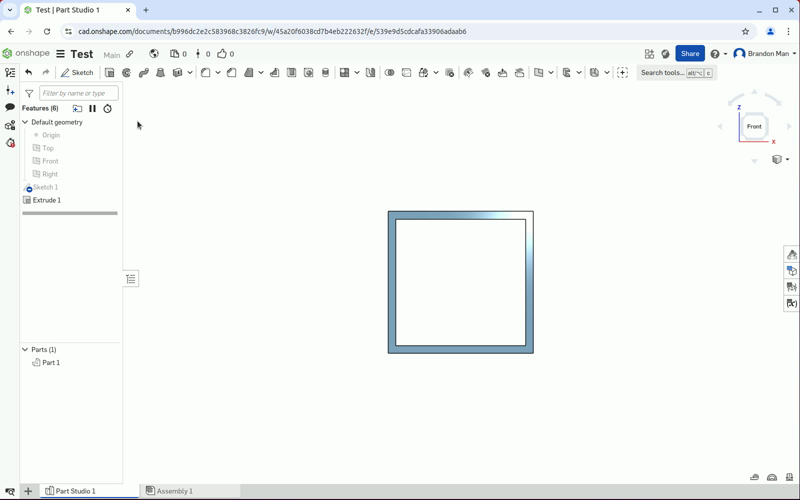
key(shift+h)
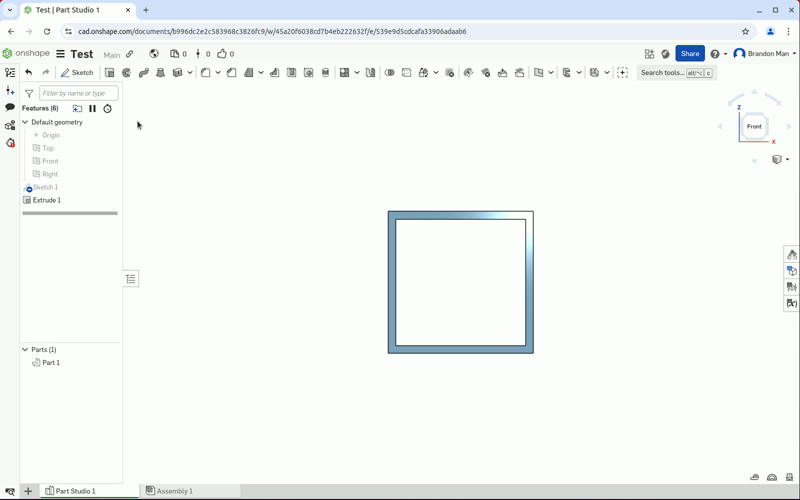
key(shift+h)
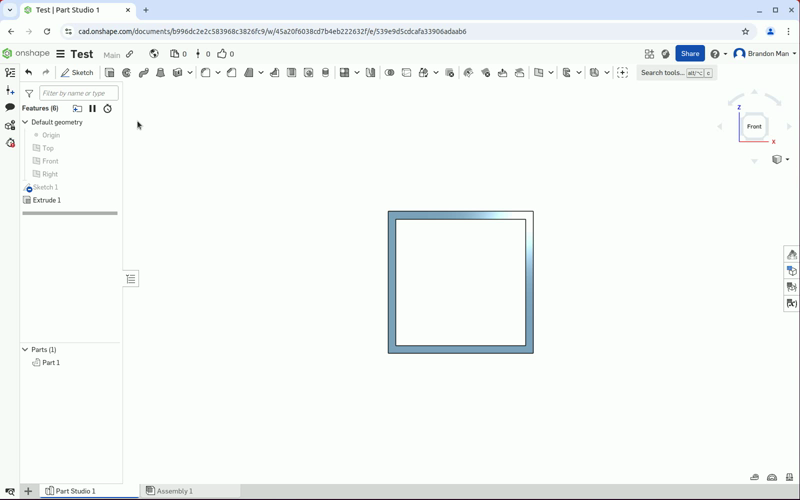
mouse_move(73, 189)
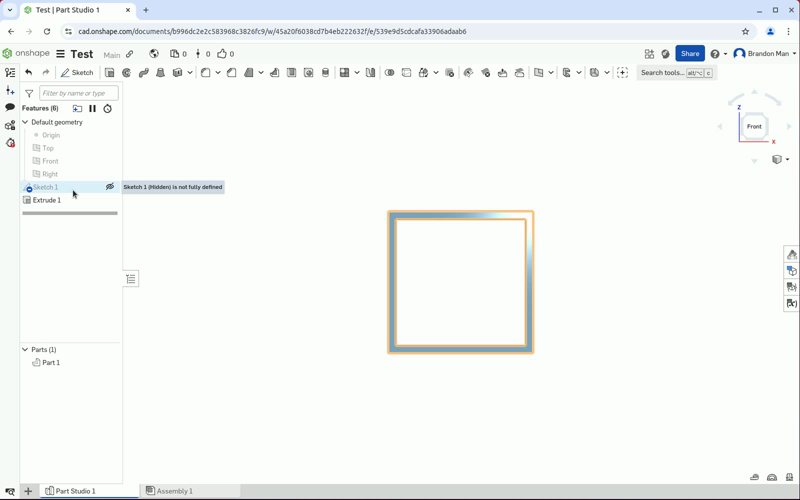
click(73, 189)
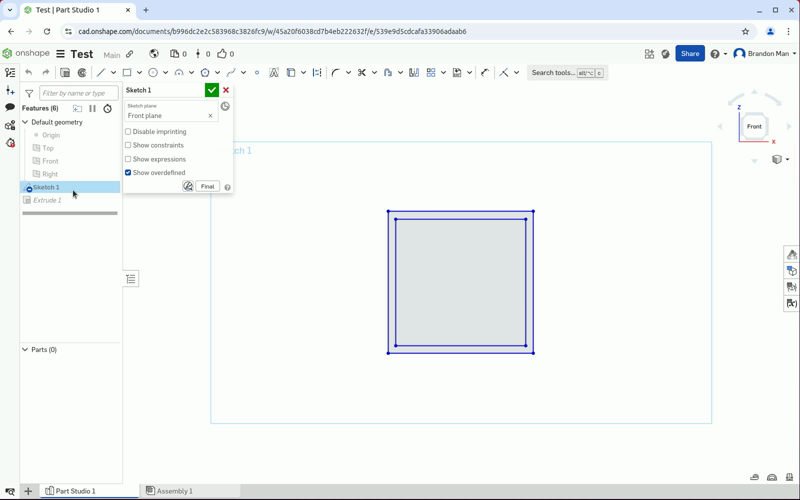
mouse_move(229, 92)
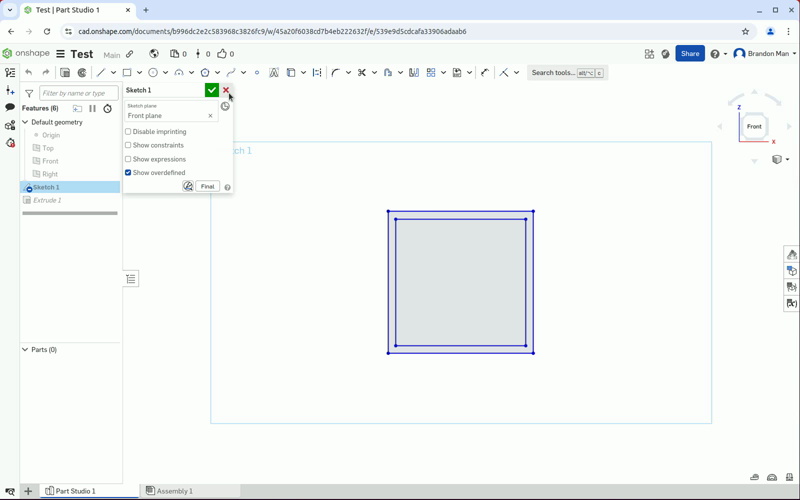
click(229, 92)
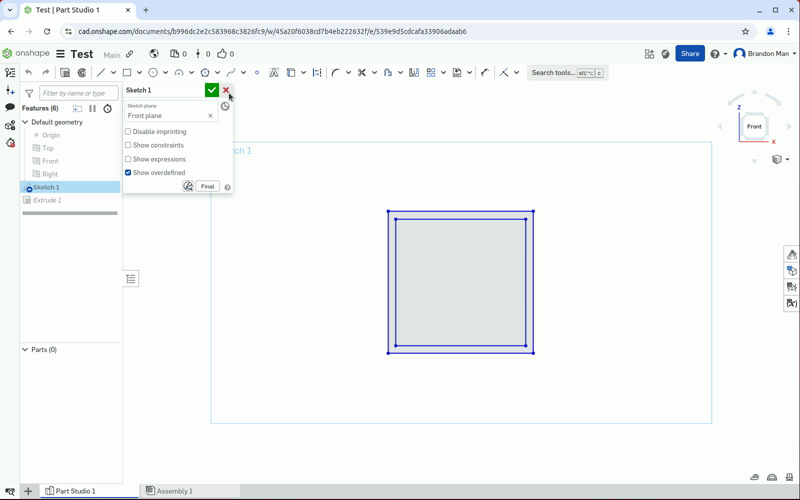
key(shift+s)
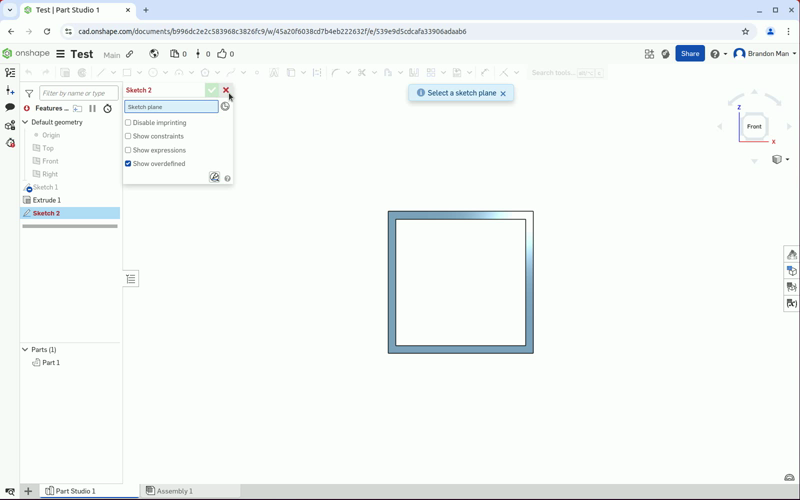
mouse_move(73, 163)
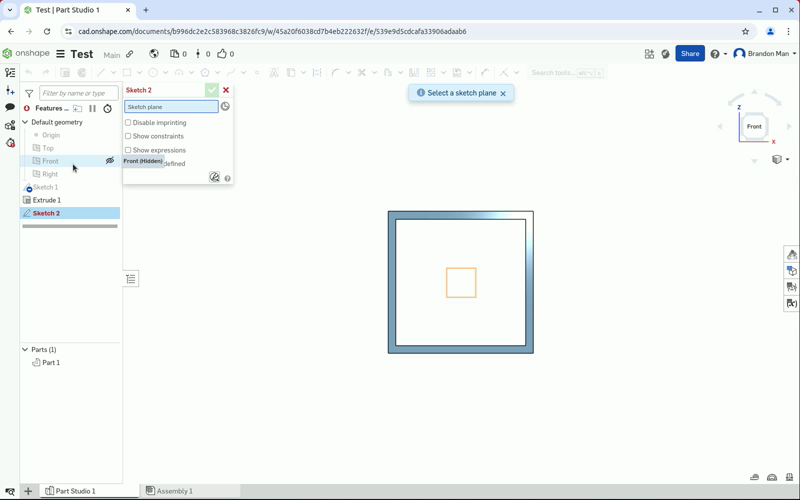
click(73, 163)
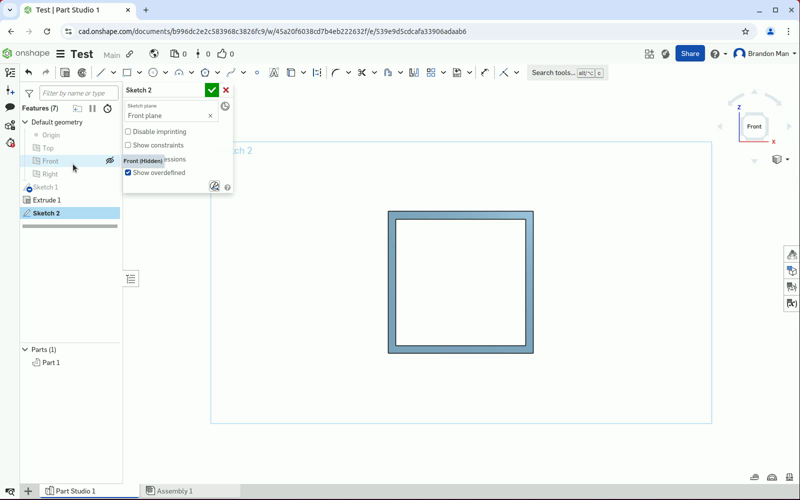
mouse_move(73, 352)
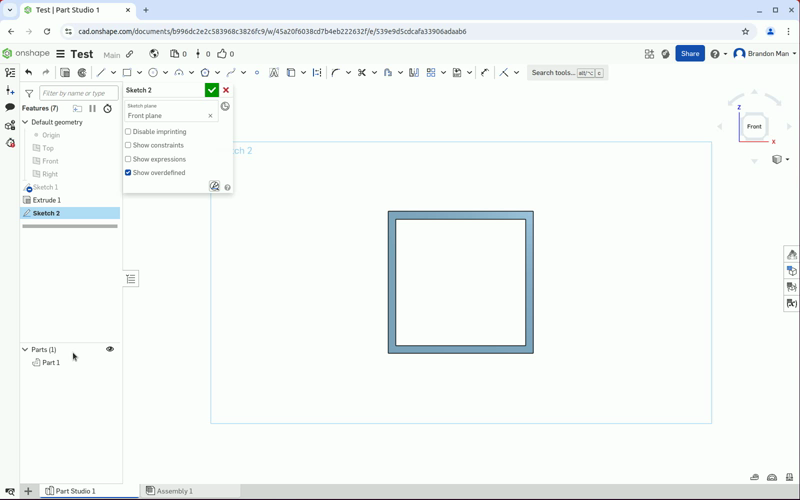
key(y)
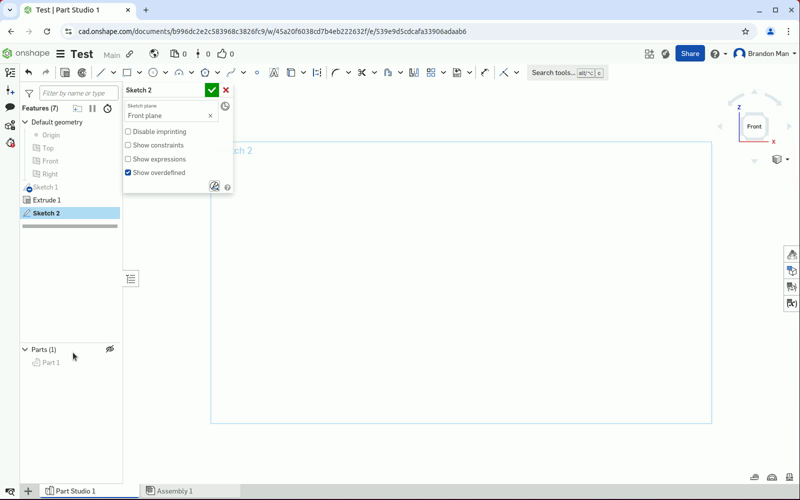
key(l)
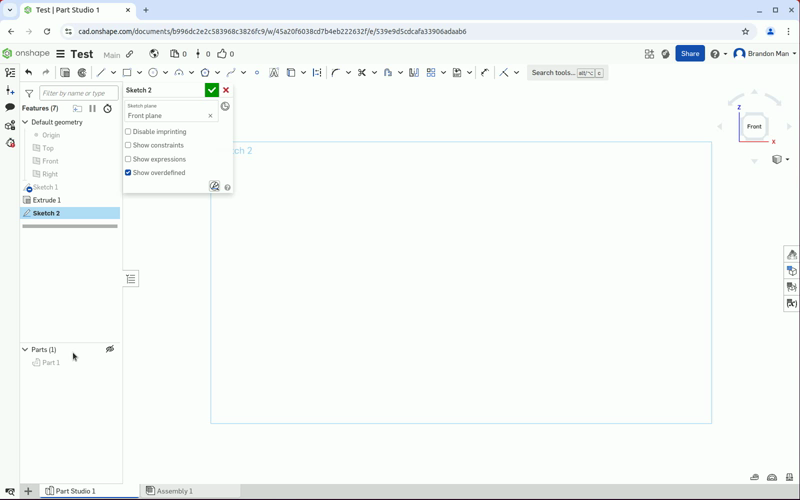
key_down(shift)
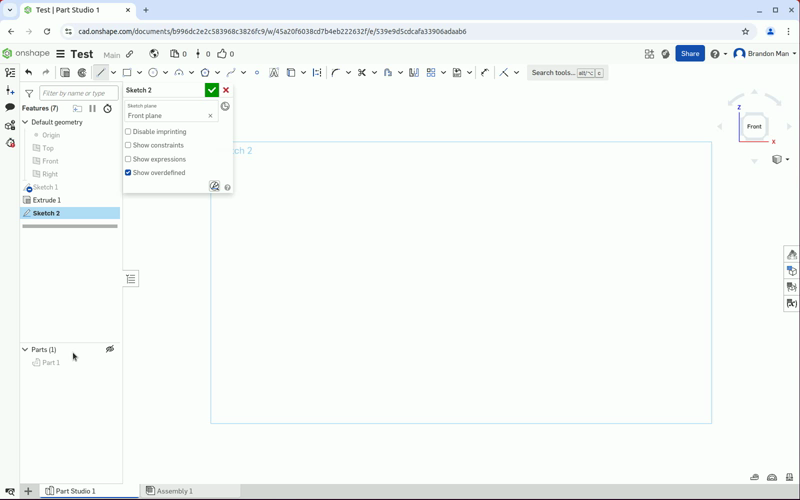
mouse_move(388, 353)
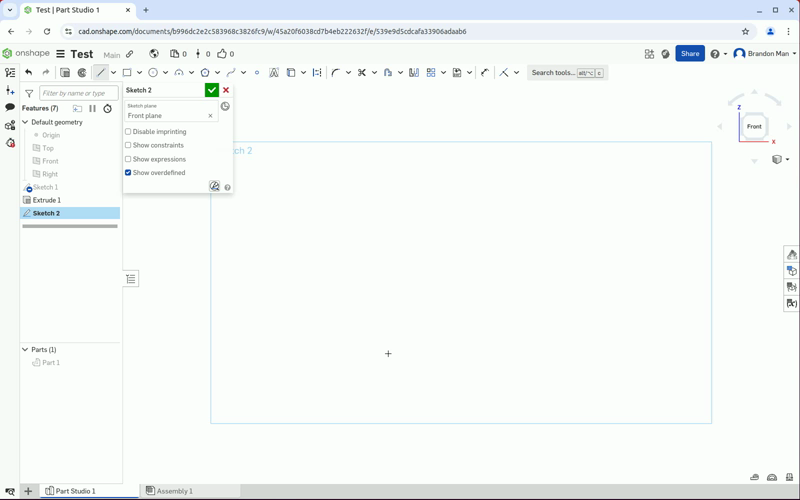
click(388, 353)
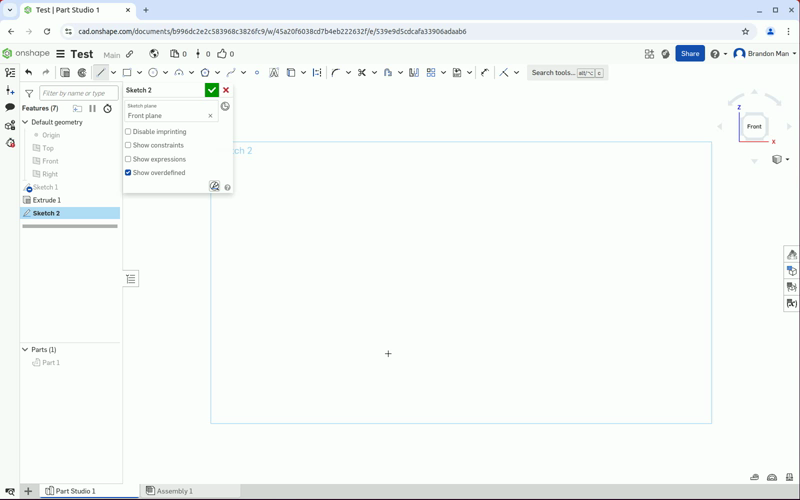
key_up(shift)
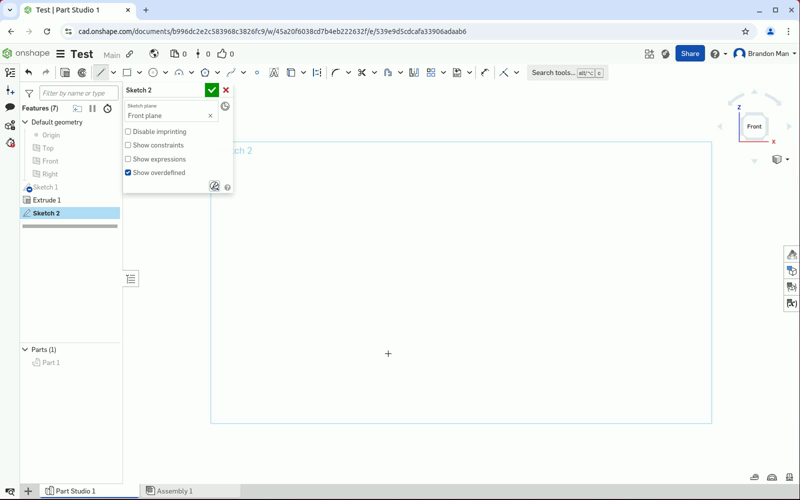
key_down(shift)
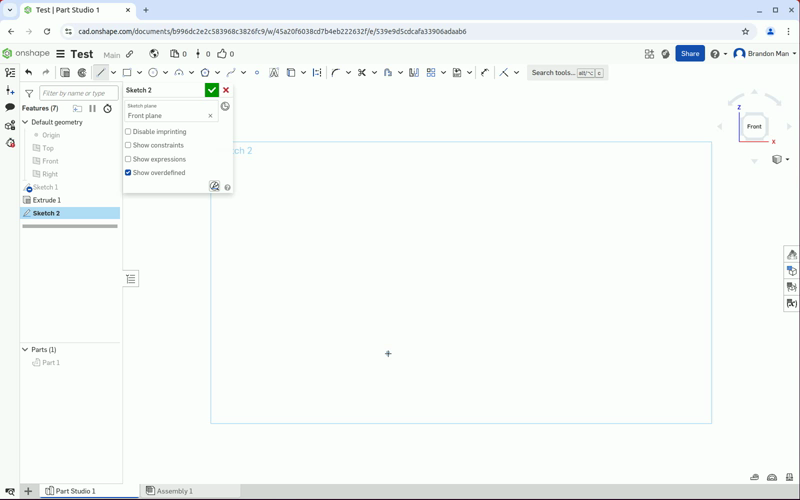
mouse_move(533, 353)
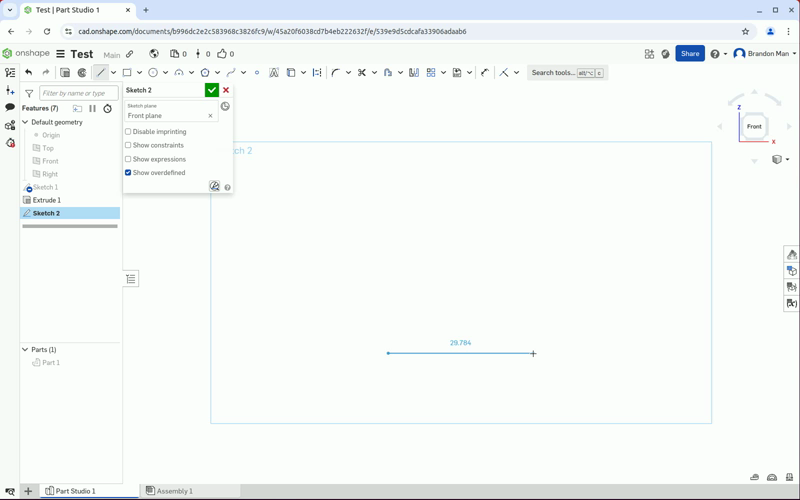
click(533, 353)
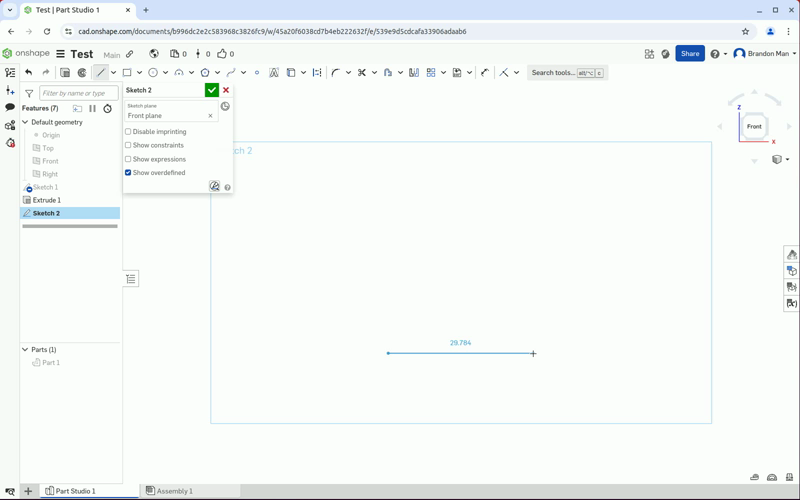
key_up(shift)
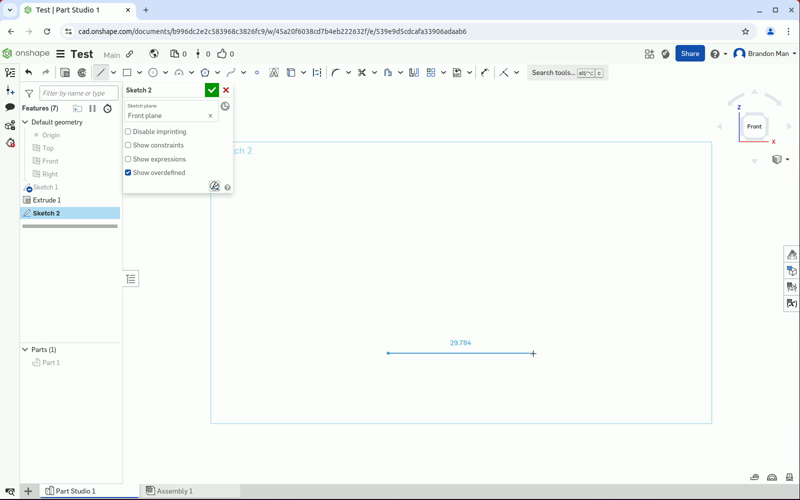
key_down(shift)
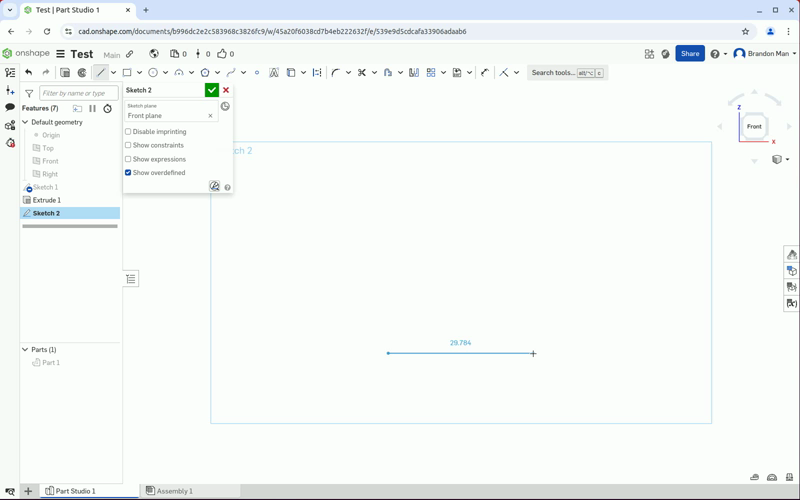
mouse_move(533, 211)
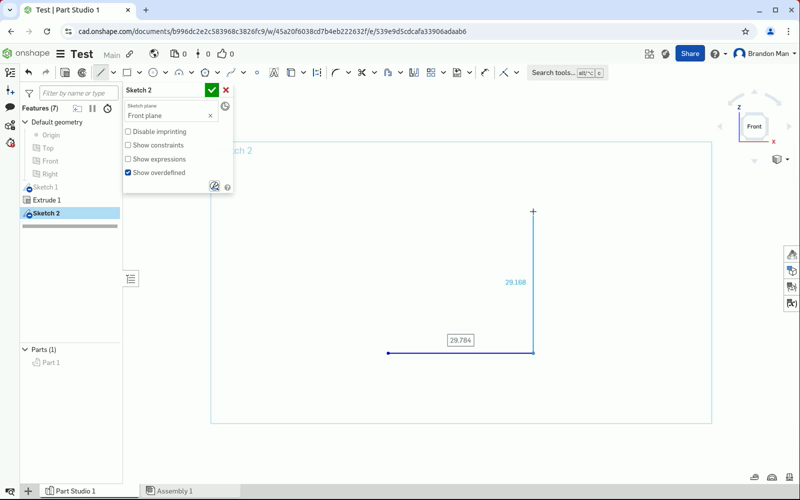
click(533, 211)
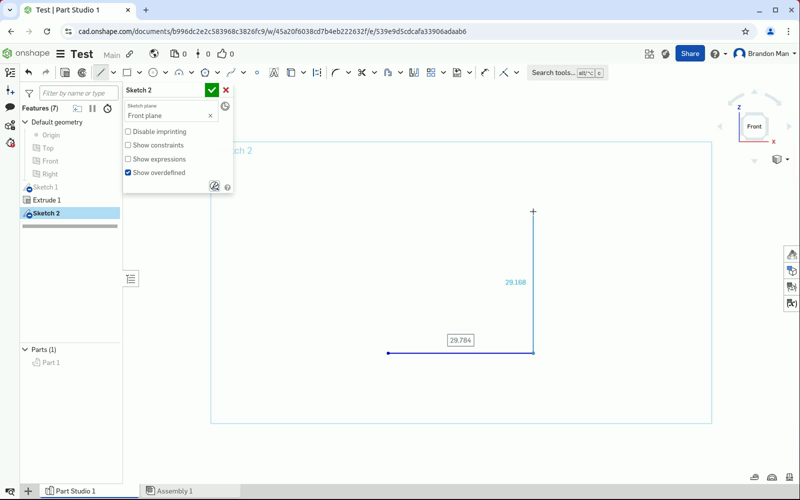
key_up(shift)
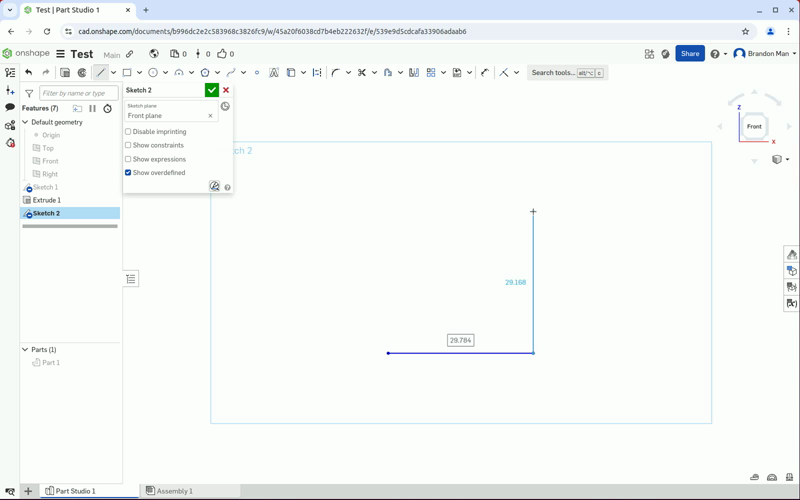
key_down(shift)
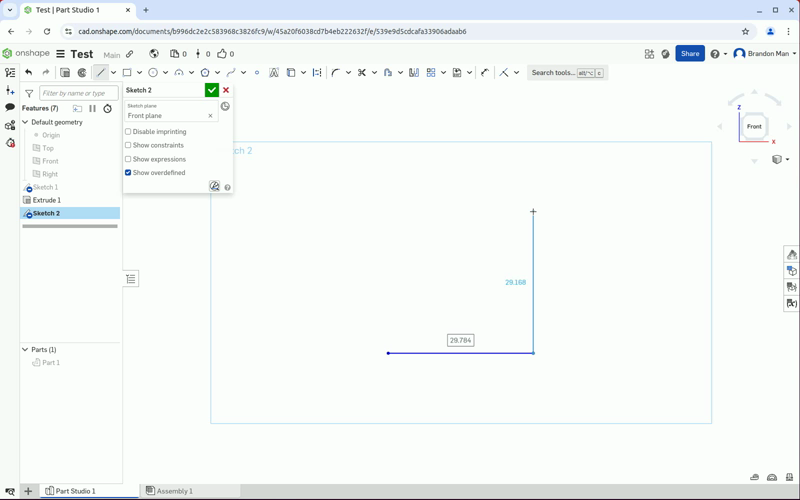
mouse_move(388, 211)
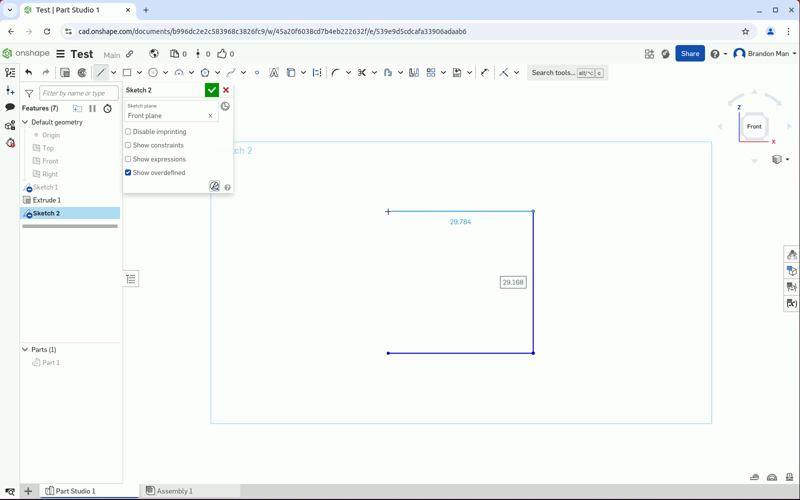
click(388, 211)
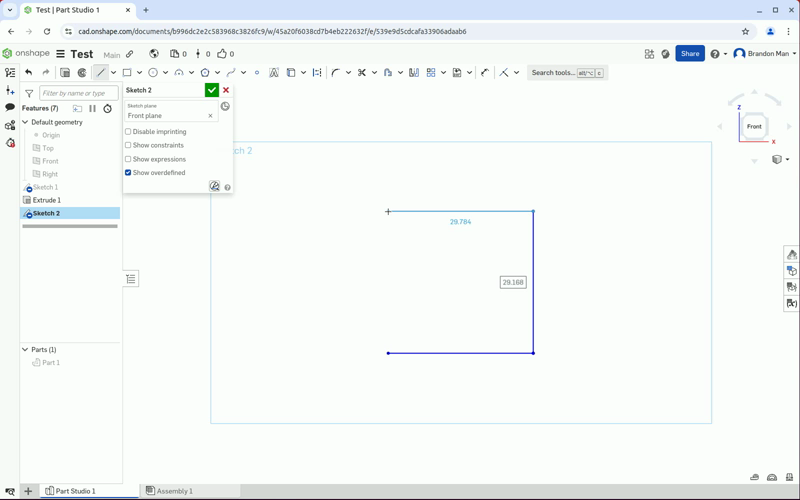
key_up(shift)
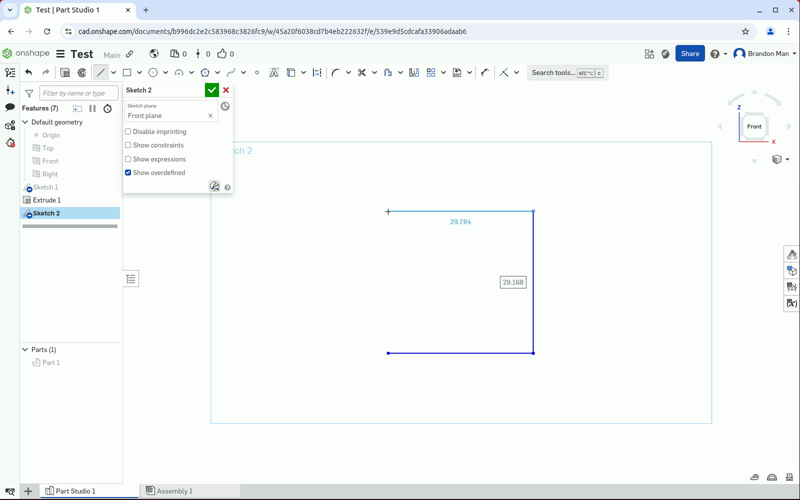
key_down(shift)
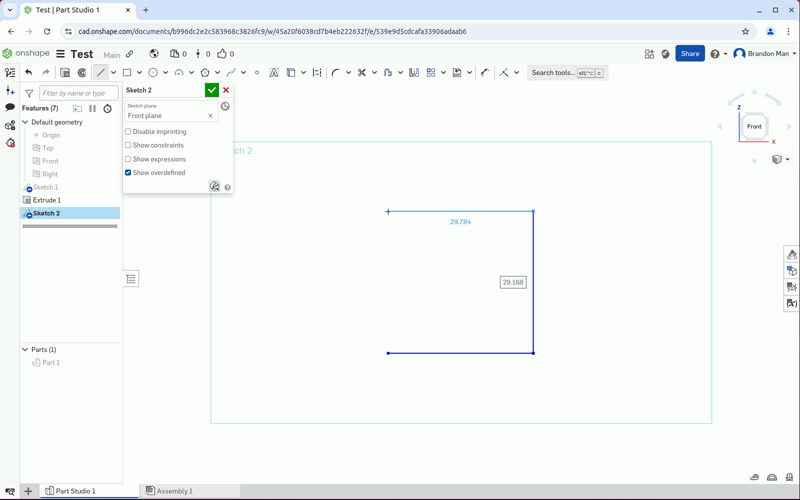
mouse_move(388, 353)
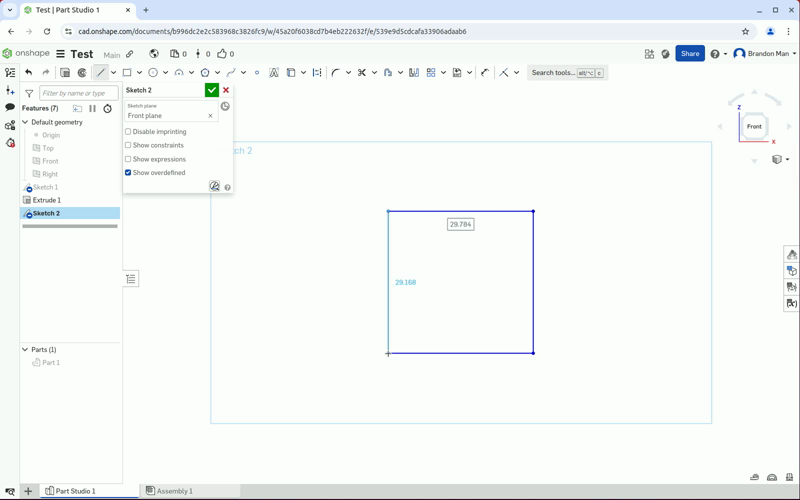
key_up(shift)
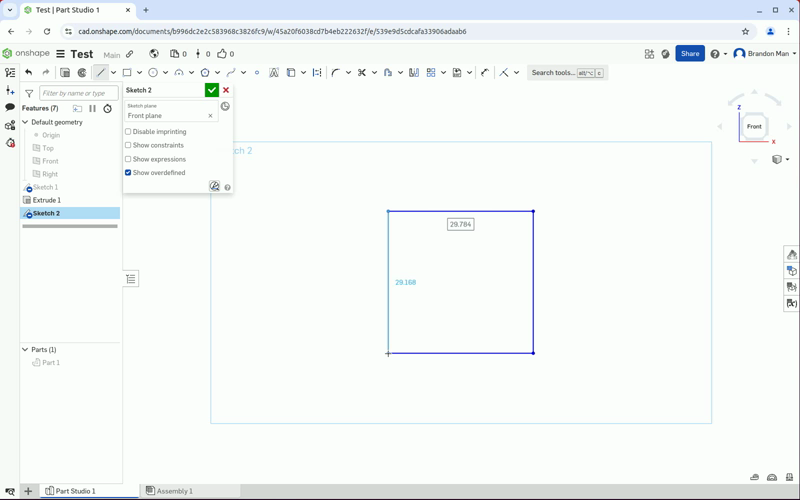
click(388, 353)
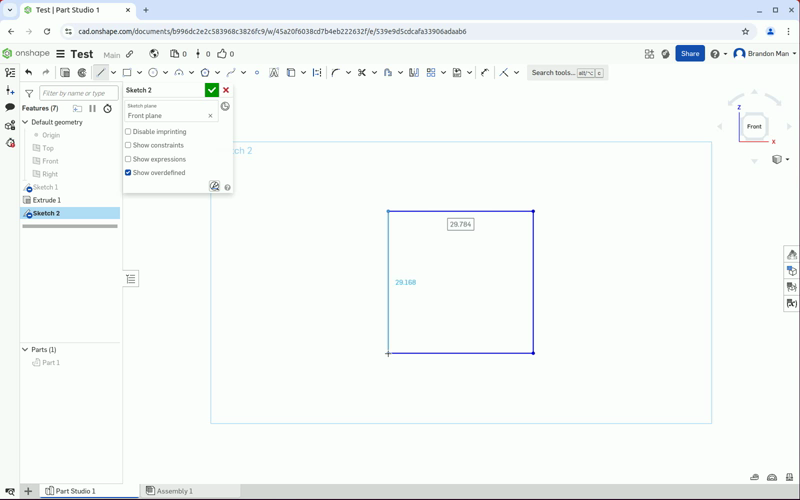
key(esc)
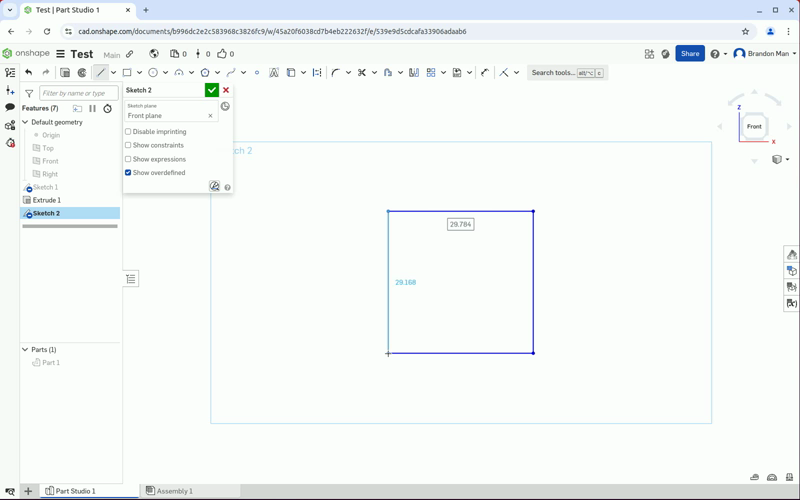
key(l)
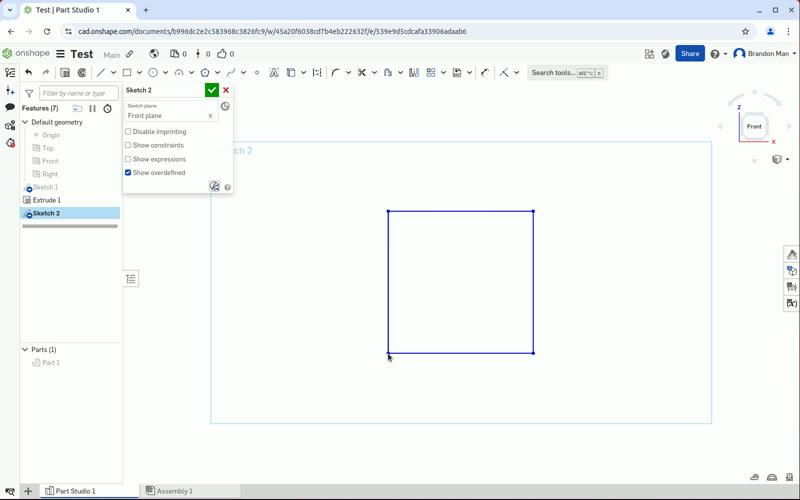
key_down(shift)
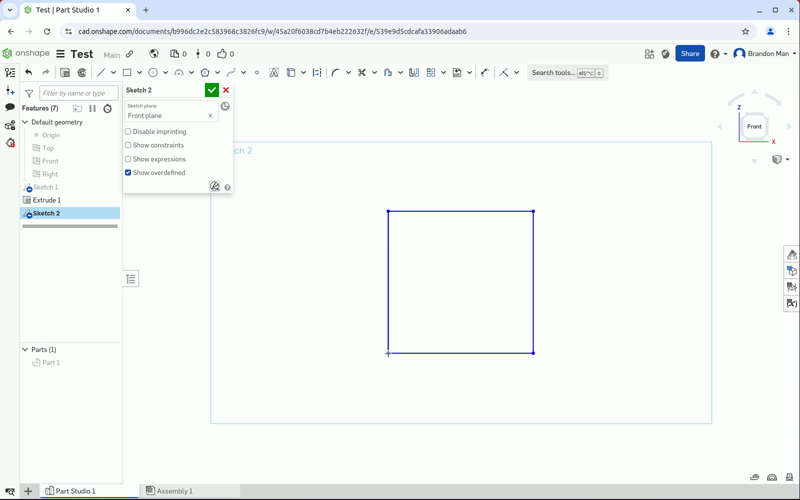
mouse_move(395, 345)
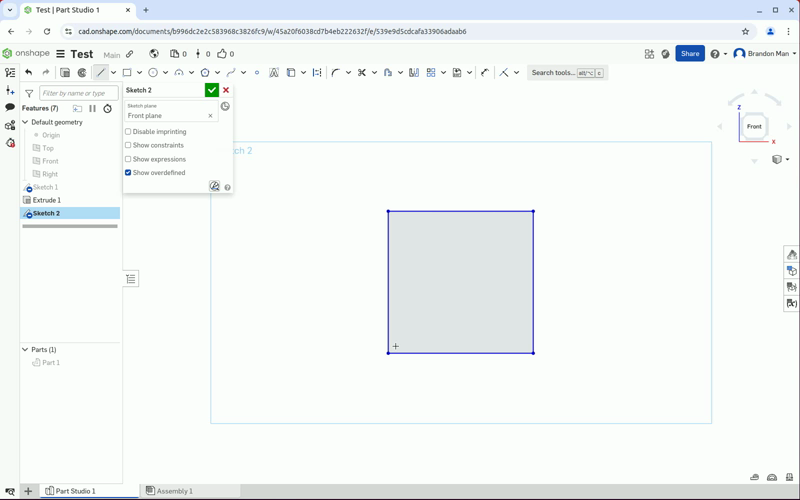
click(395, 345)
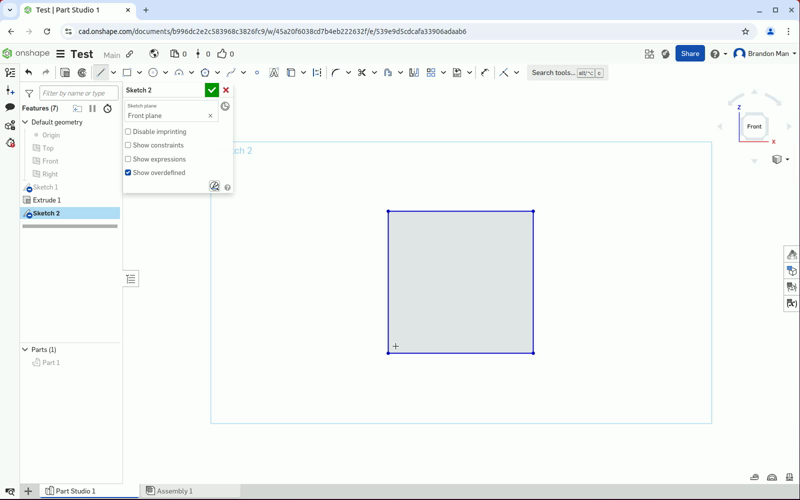
key_up(shift)
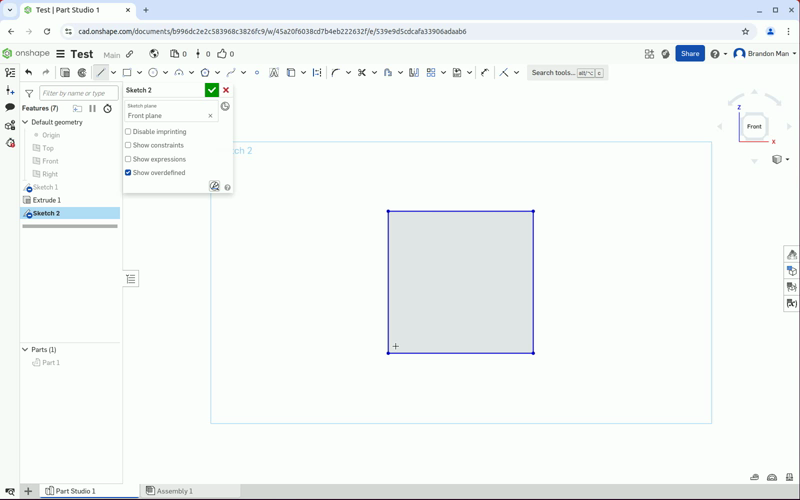
key_down(shift)
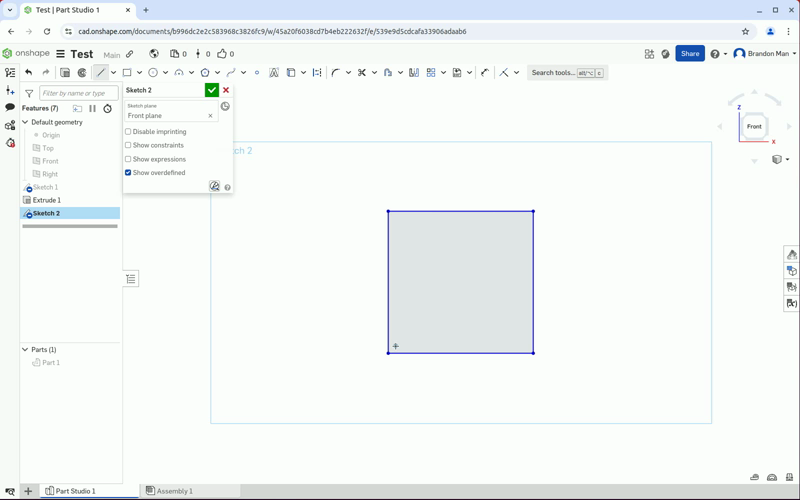
mouse_move(525, 345)
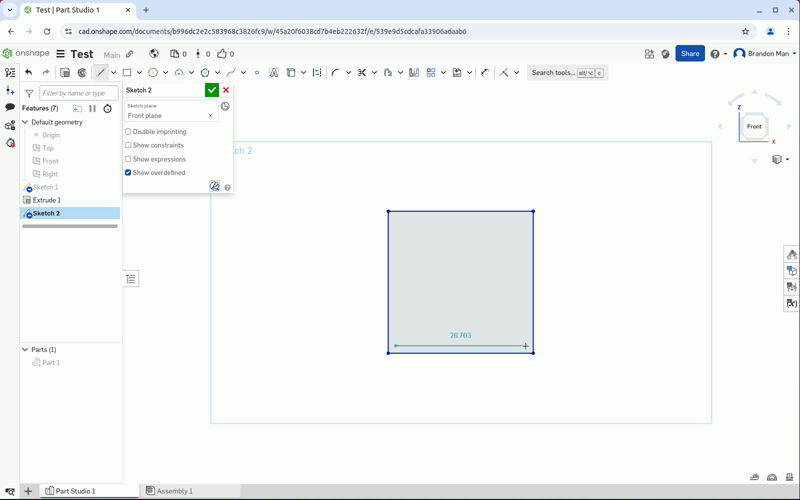
click(525, 345)
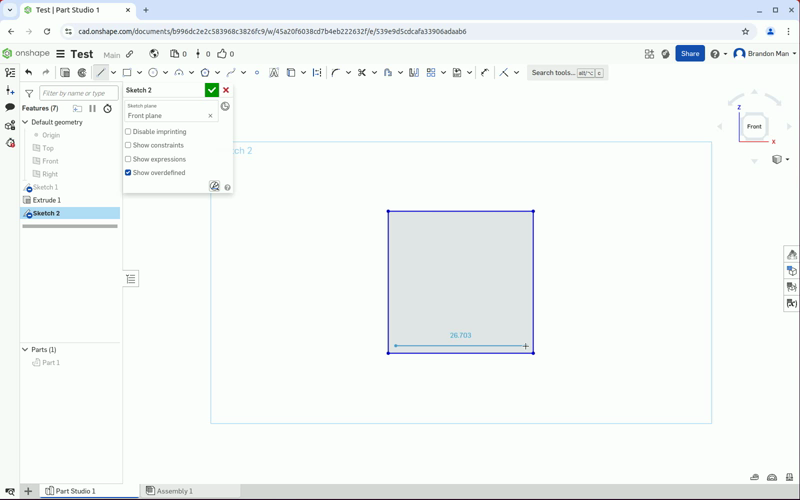
key_up(shift)
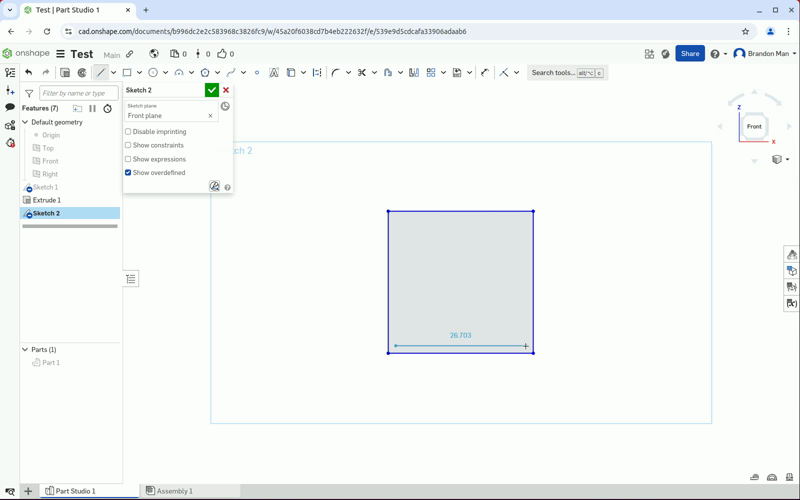
key_down(shift)
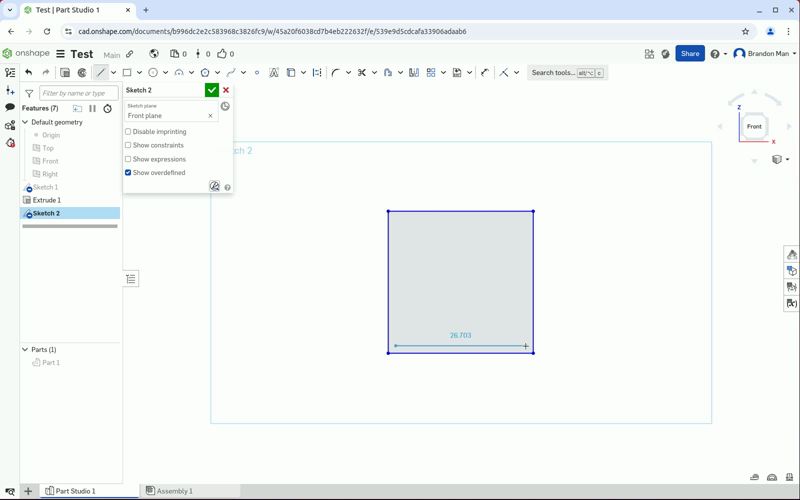
mouse_move(525, 219)
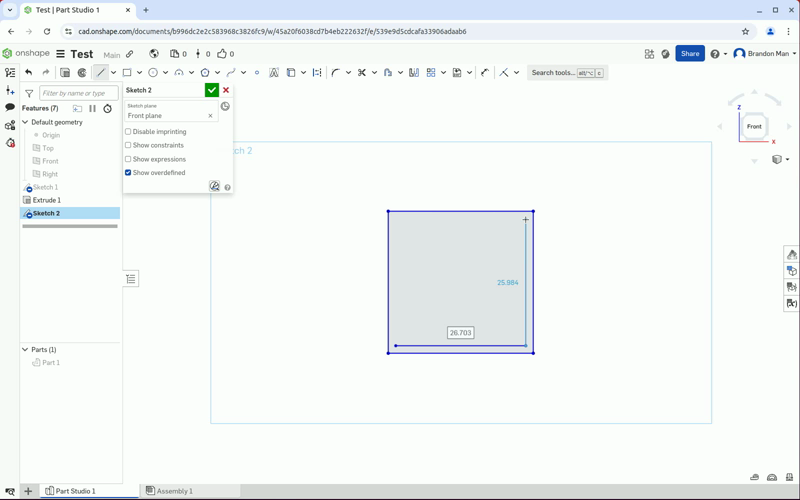
click(525, 219)
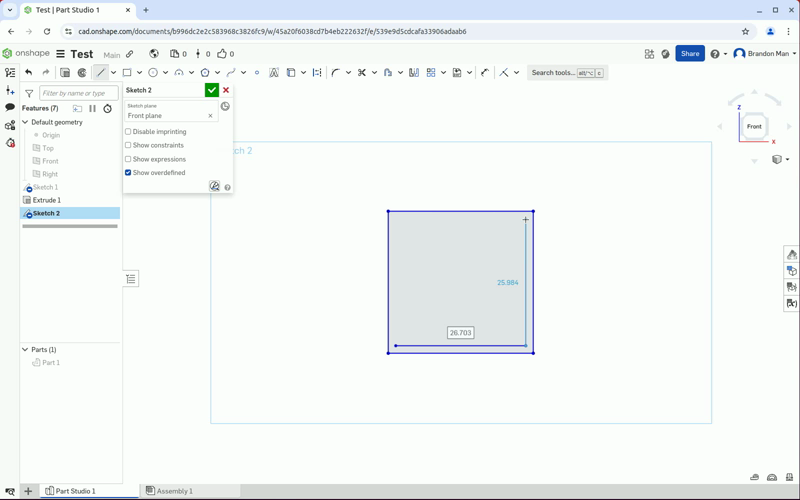
key_up(shift)
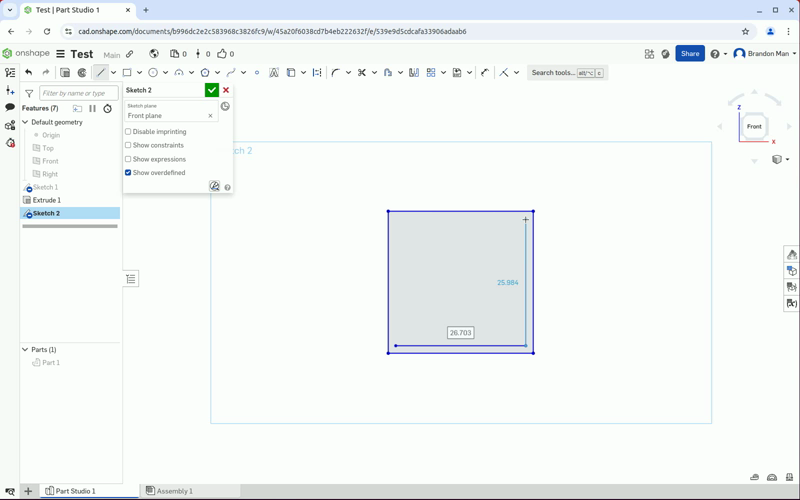
key_down(shift)
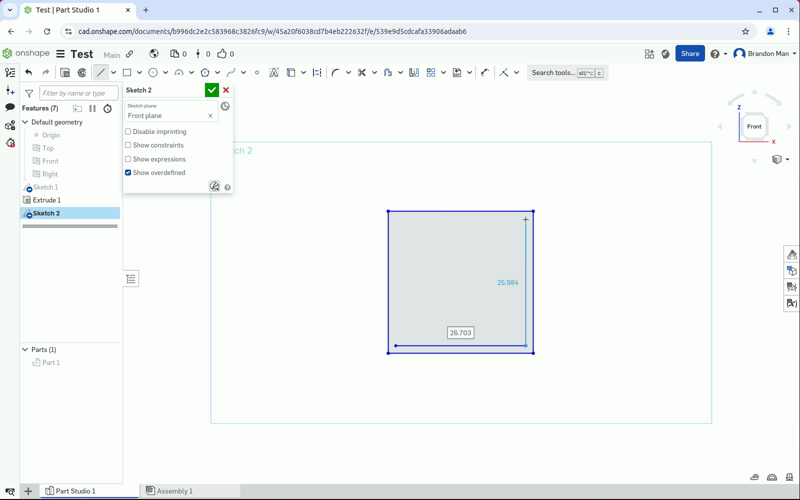
mouse_move(395, 219)
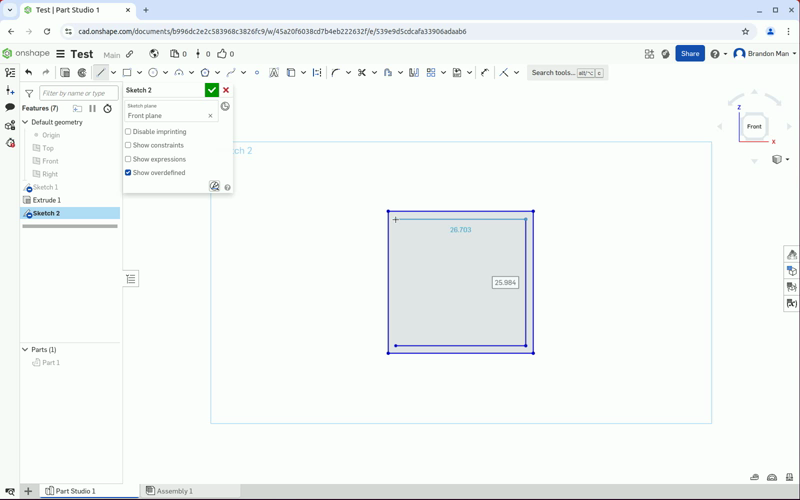
click(395, 219)
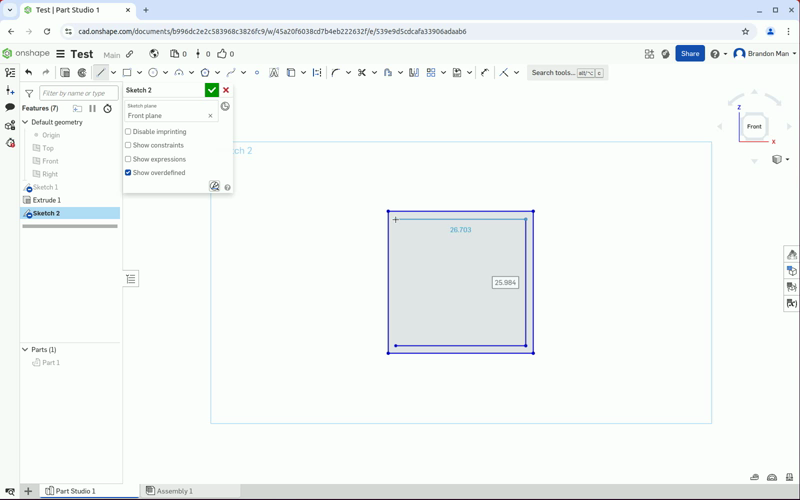
key_up(shift)
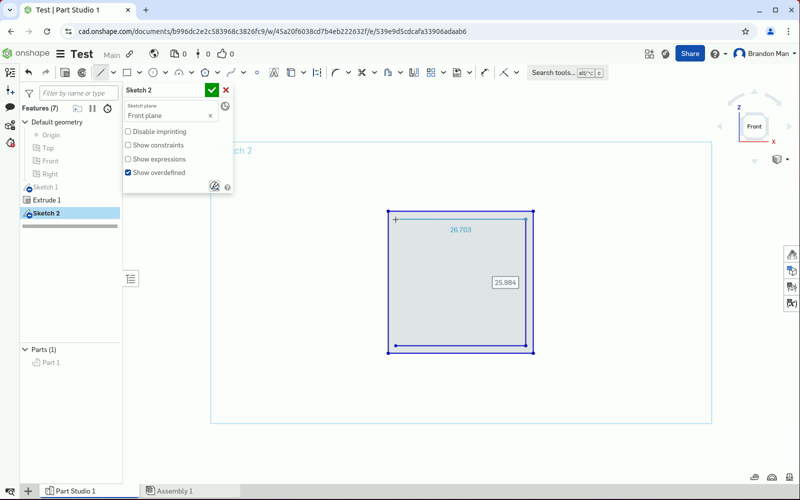
key_down(shift)
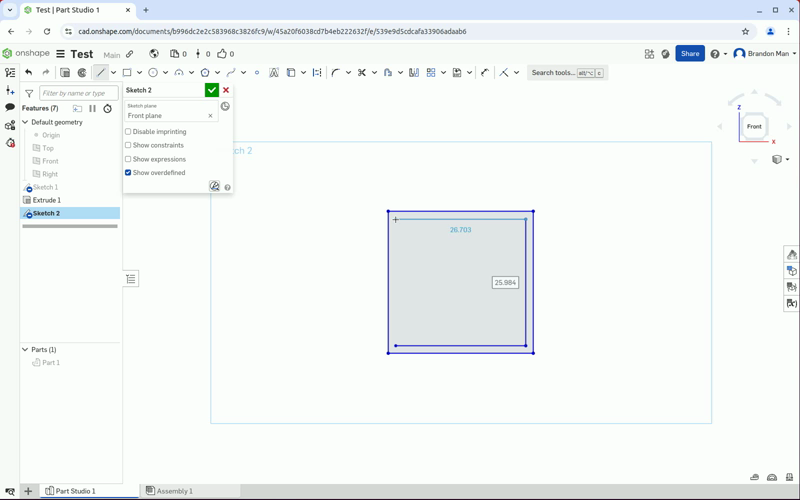
mouse_move(395, 345)
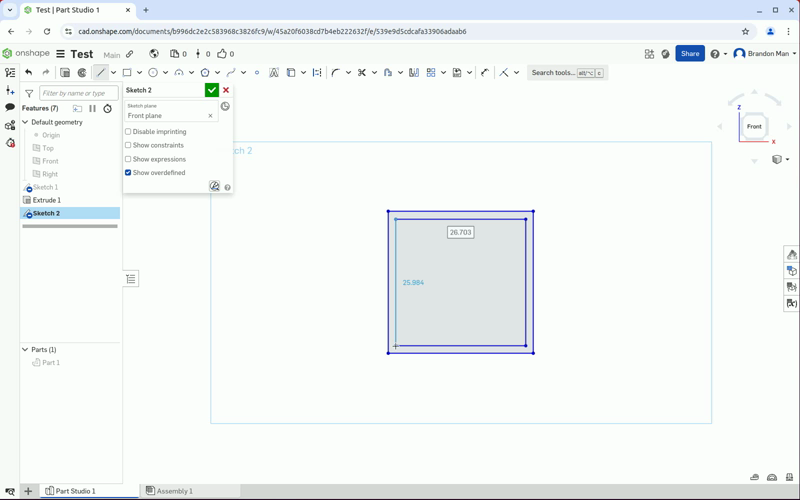
key_up(shift)
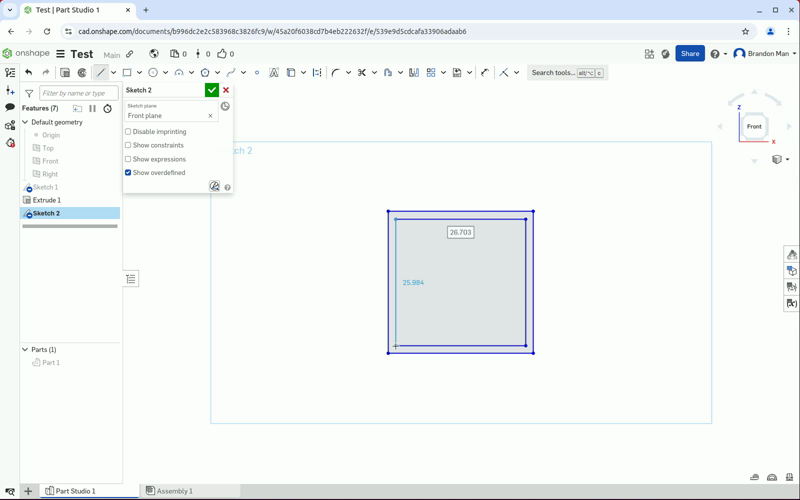
click(395, 345)
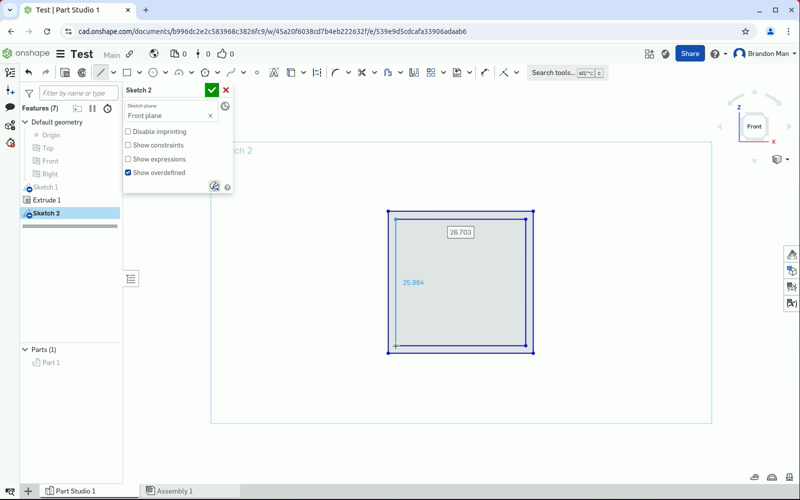
key(esc)
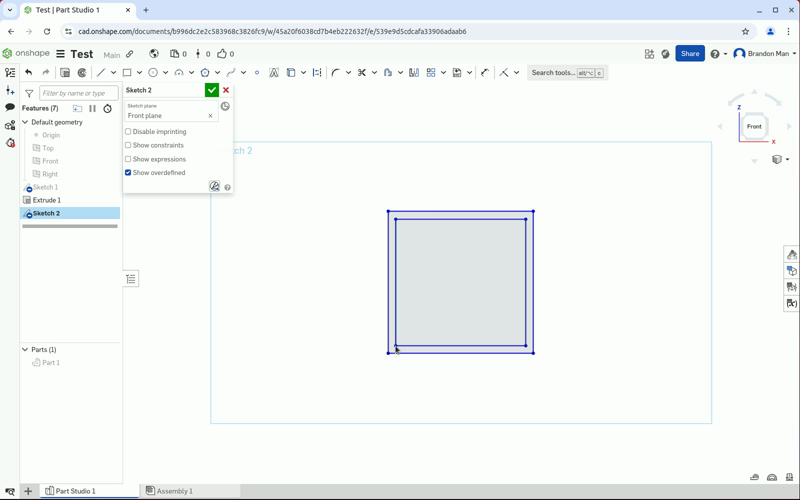
mouse_move(450, 349)
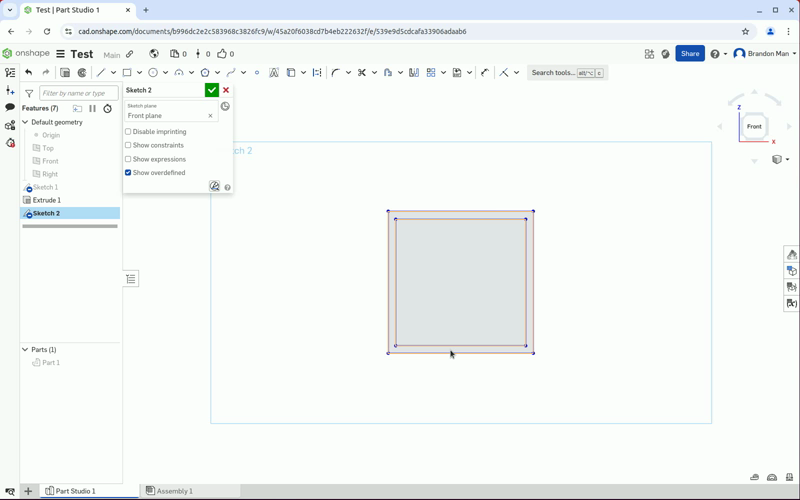
click(450, 349)
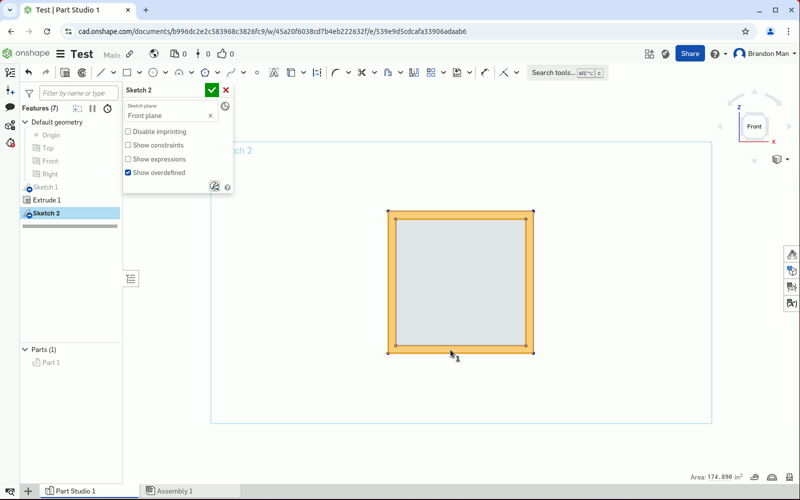
mouse_move(73, 352)
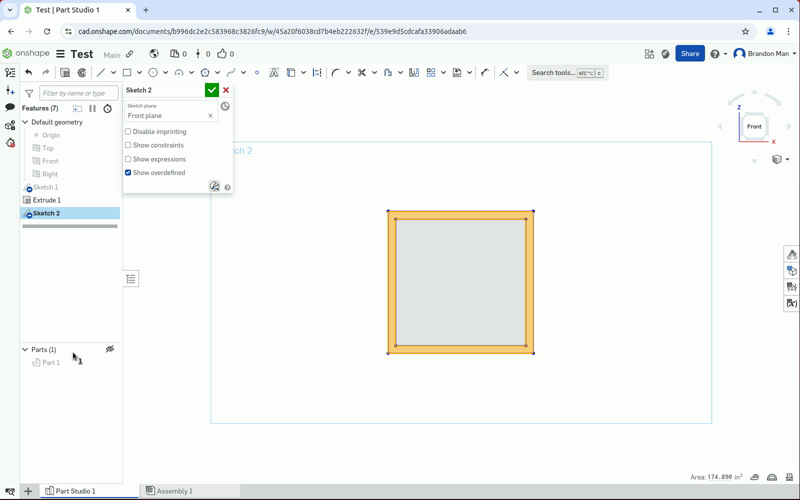
key(shift+y)
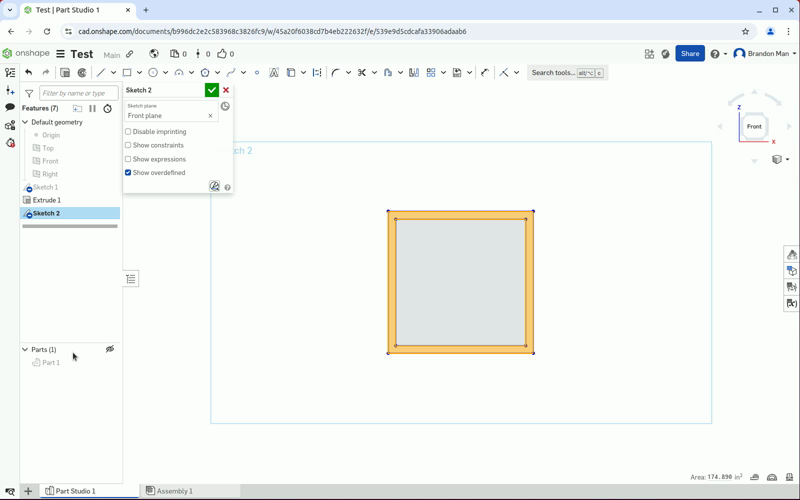
key(shift+e)
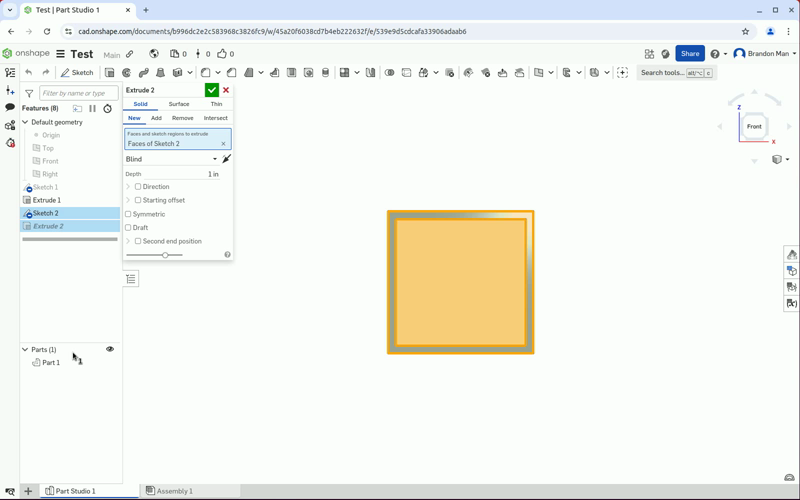
mouse_move(143, 106)
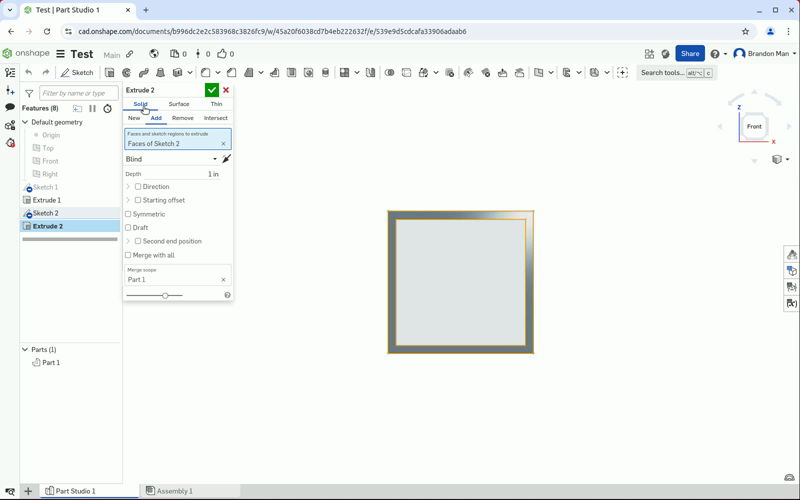
click(143, 106)
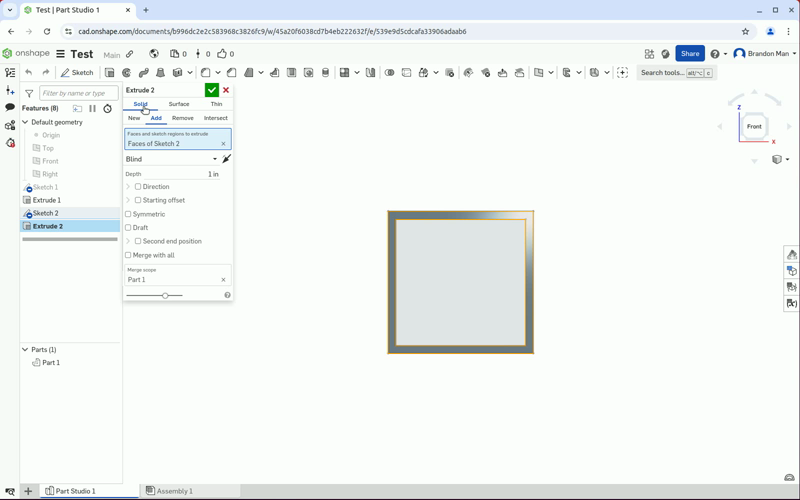
mouse_move(137, 120)
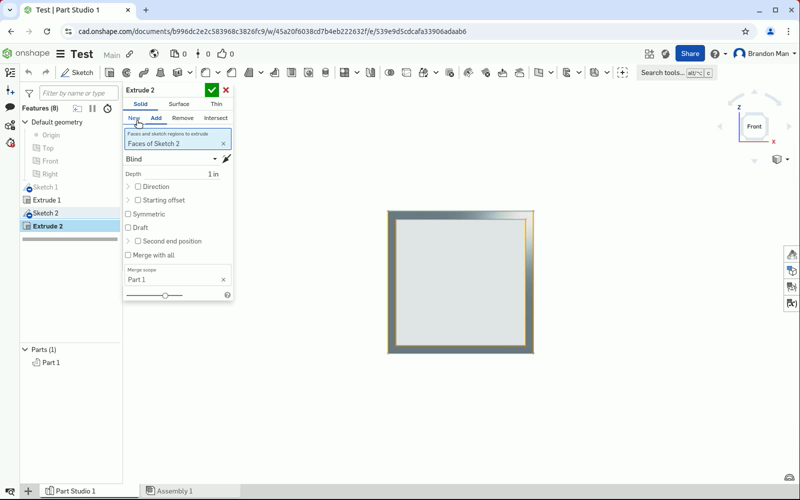
click(137, 120)
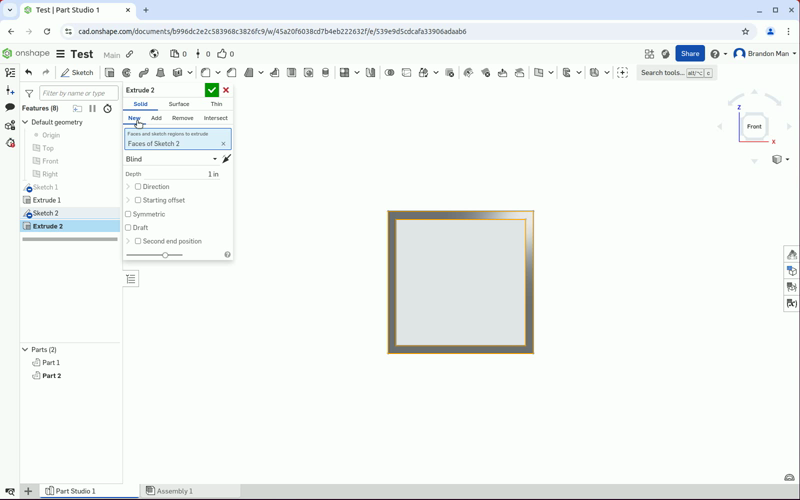
key(tab, 4)
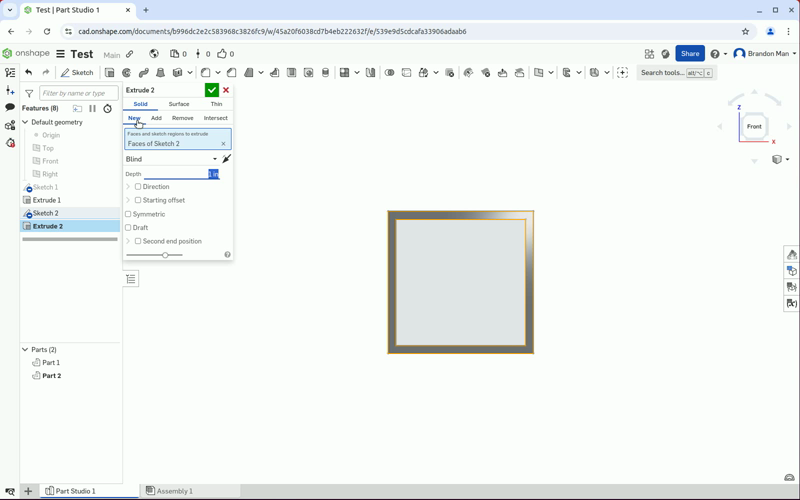
text(1.444)
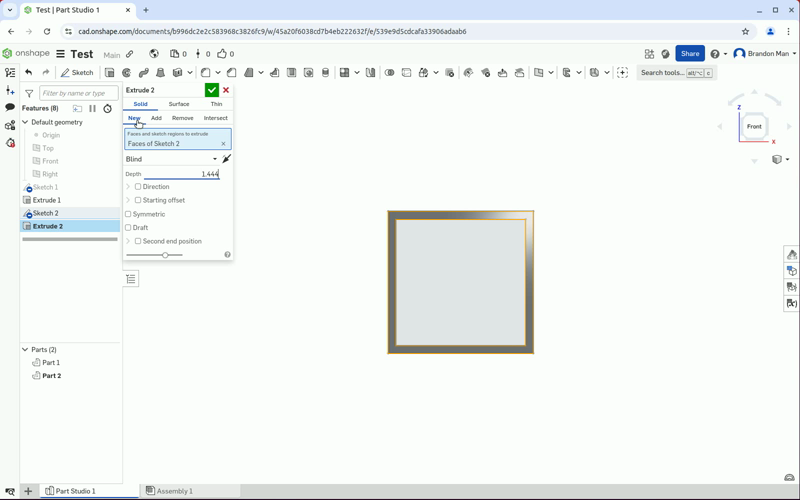
key(enter)
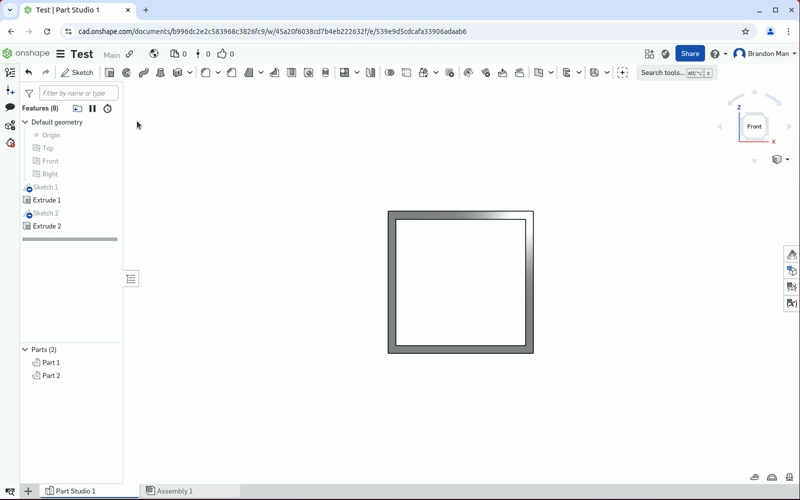
key(shift+h)
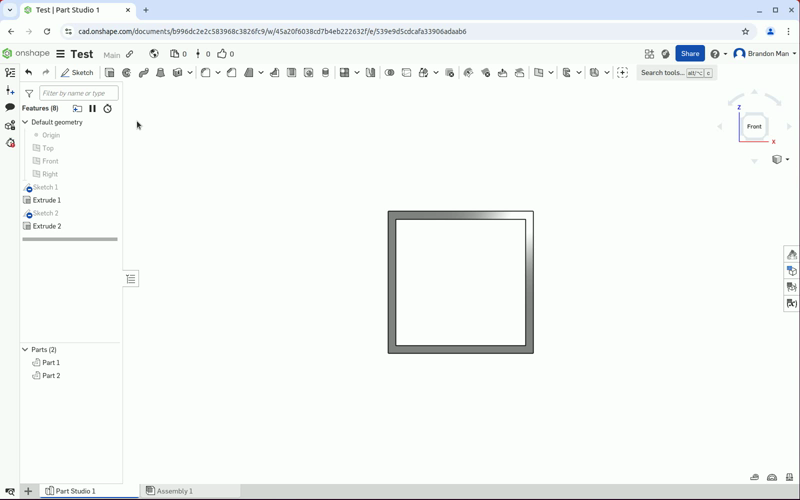
key(shift+h)
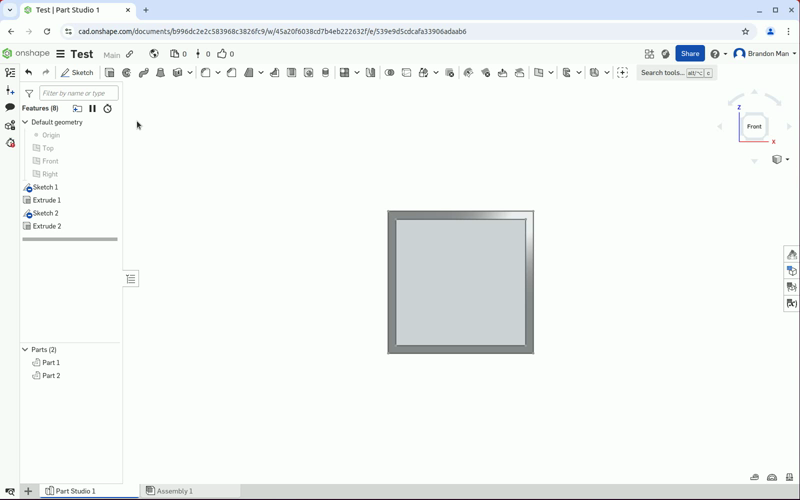
key(shift+7)
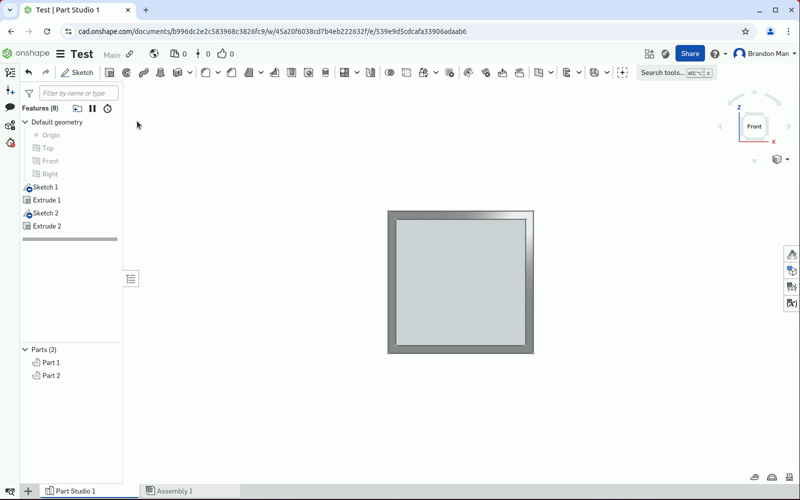
key(left, 2)
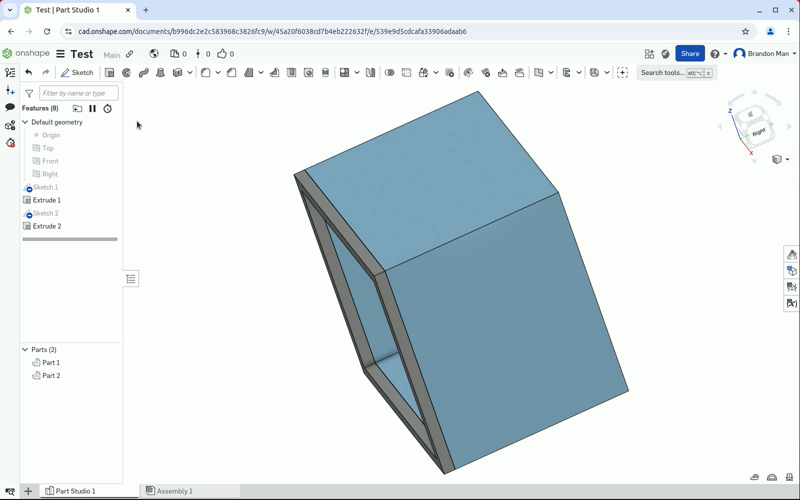
key(down, 2)
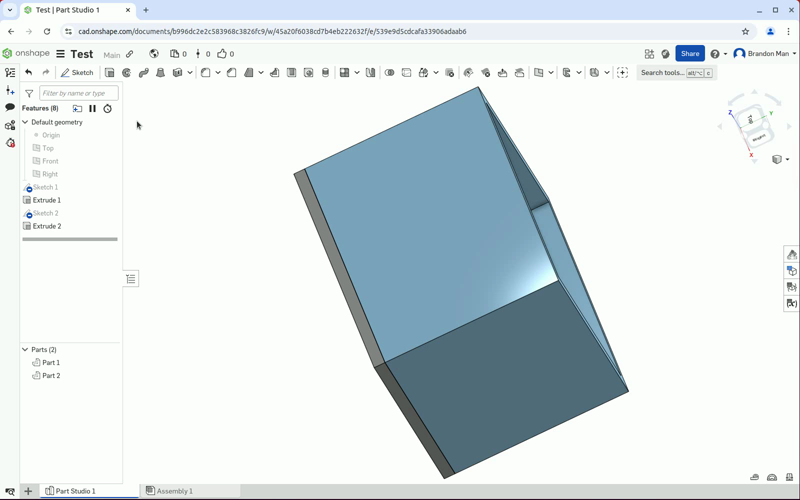
key(up, 2)
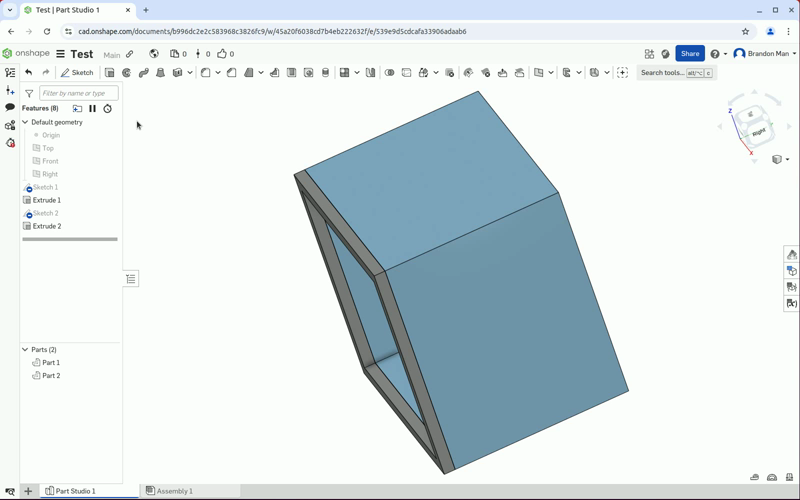
key(right, 2)
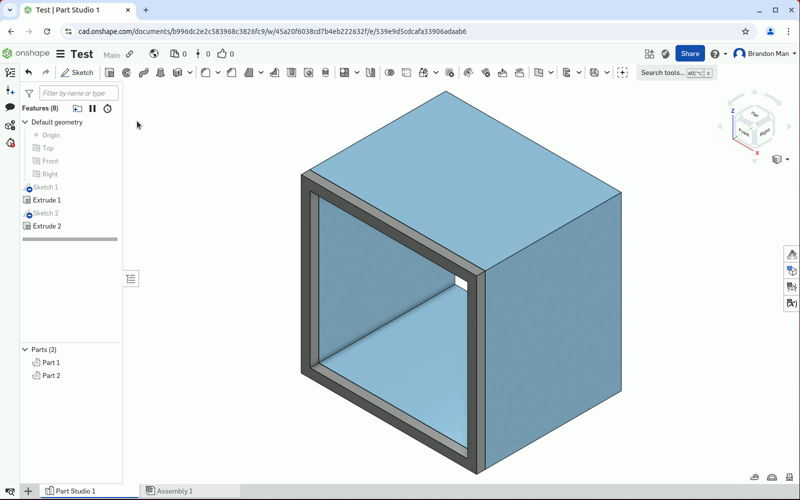
mouse_move(73, 189)
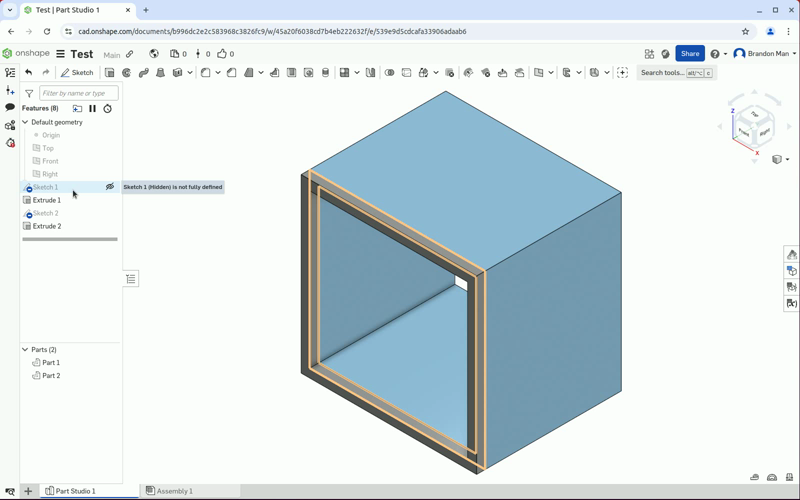
click(73, 189)